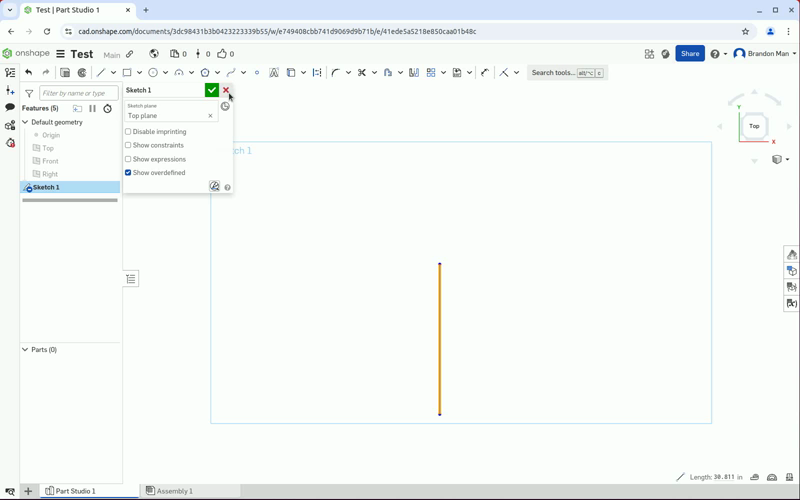
key(shift+h)
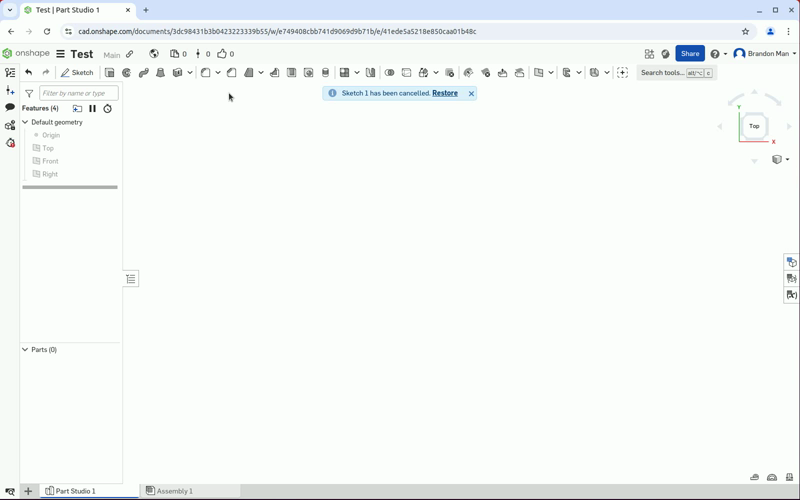
mouse_move(73, 352)
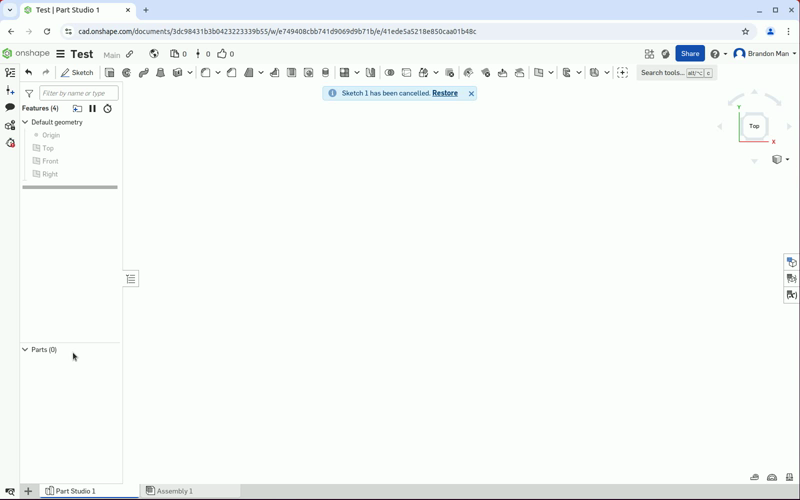
key(y)
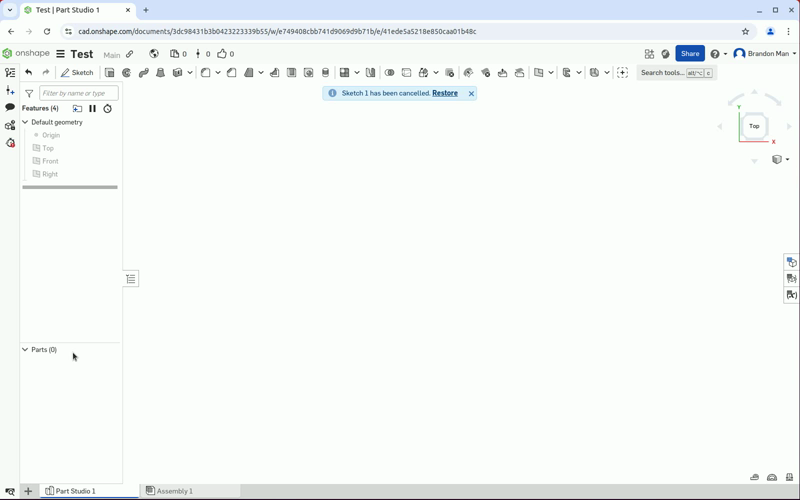
key(shift+p)
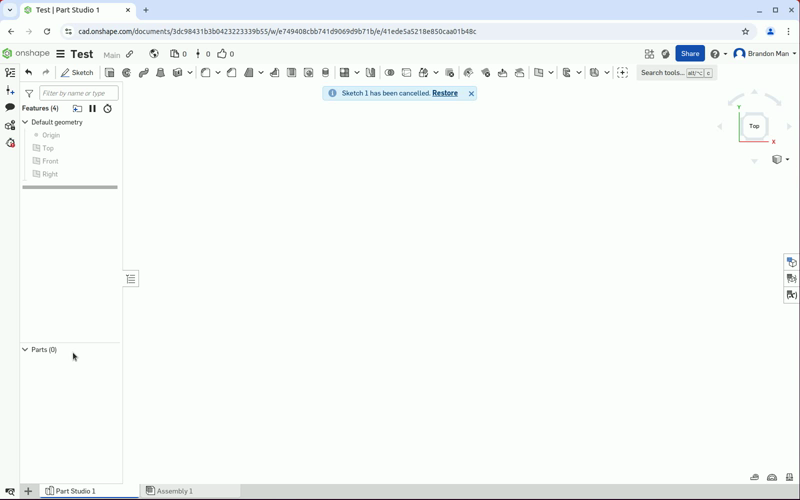
key(space)
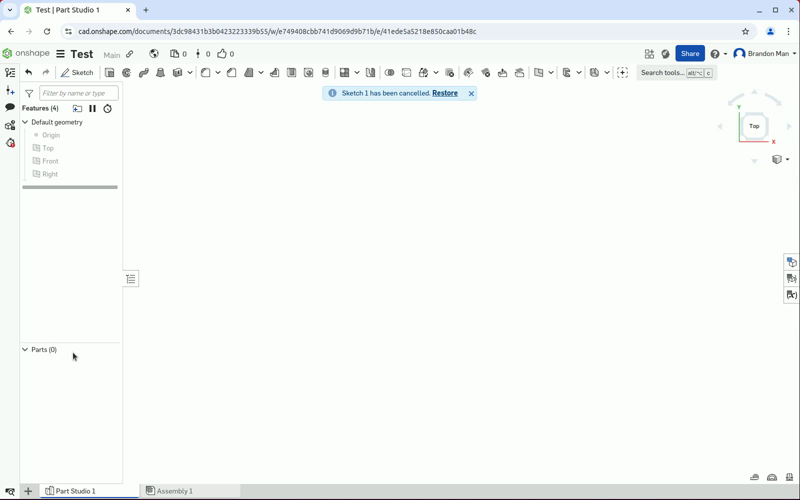
key_down(shift)
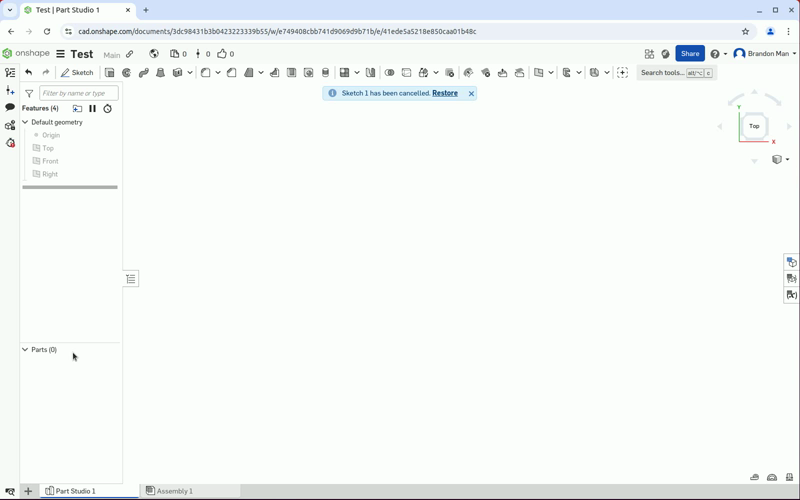
key(up)
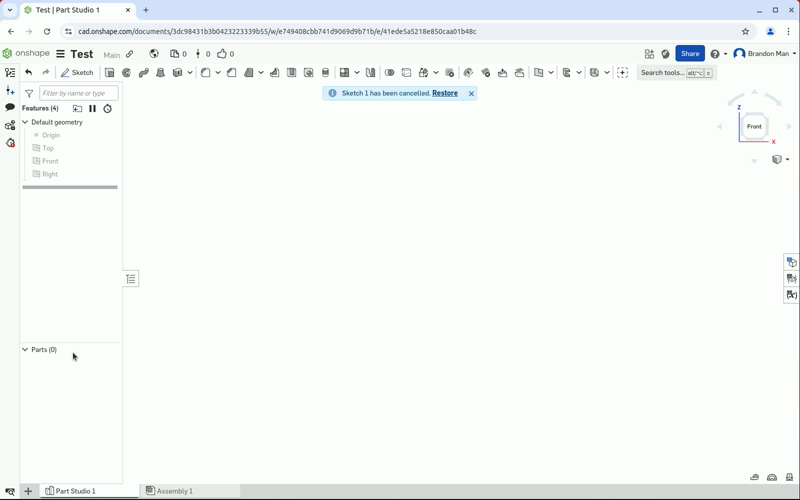
key_up(shift)
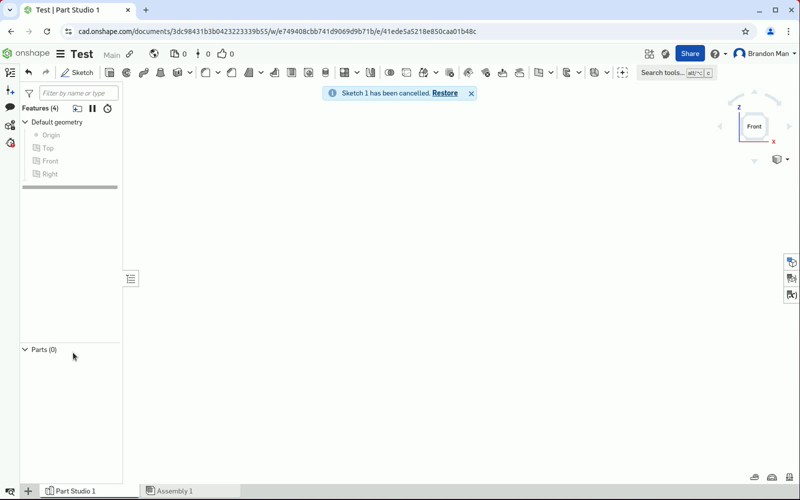
mouse_move(73, 352)
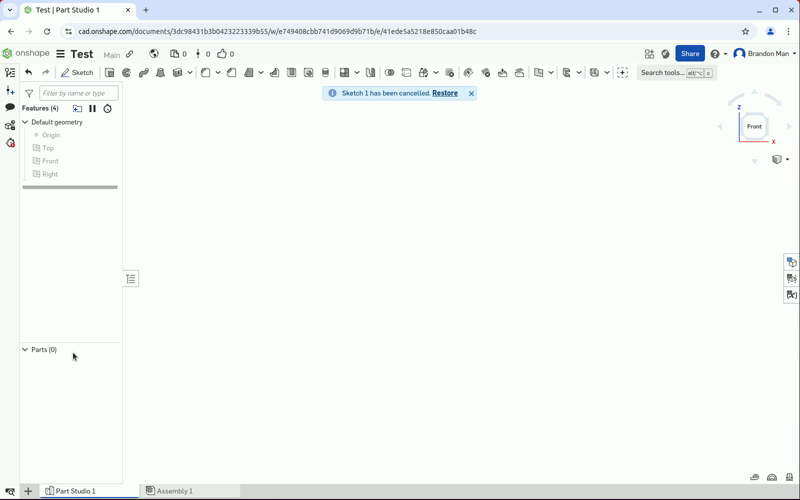
key(shift+y)
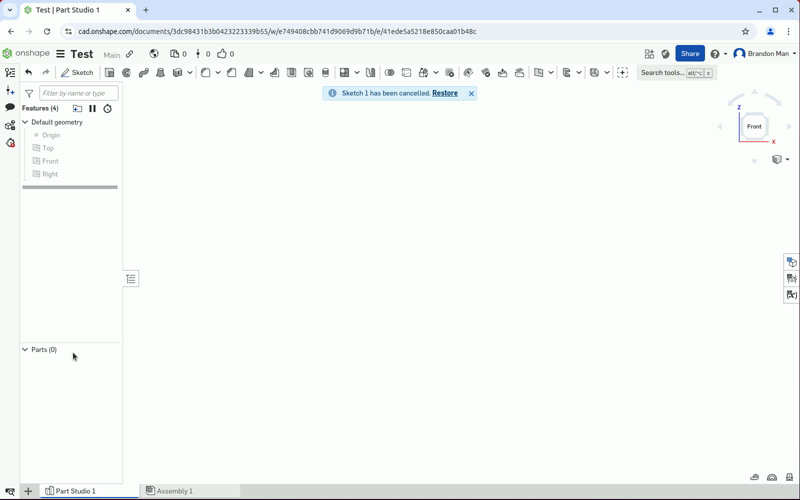
key(shift+s)
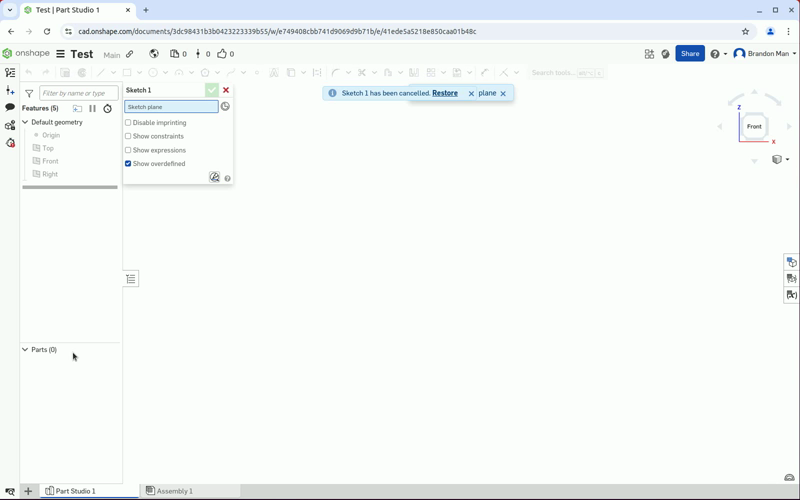
mouse_move(73, 163)
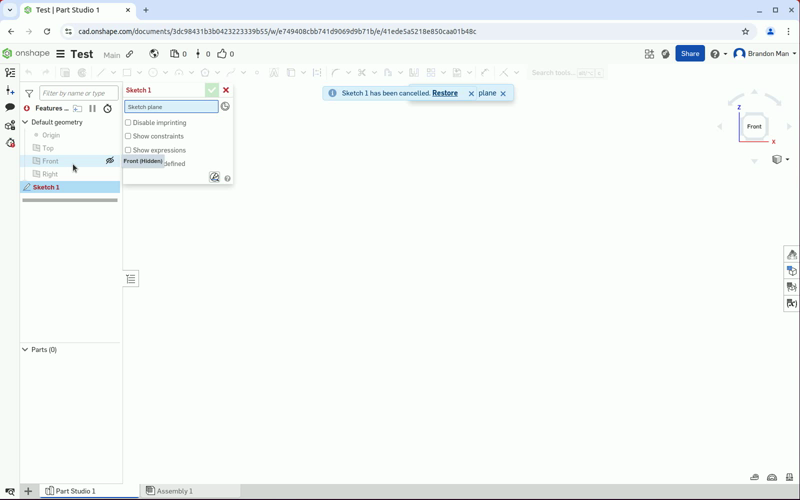
click(73, 163)
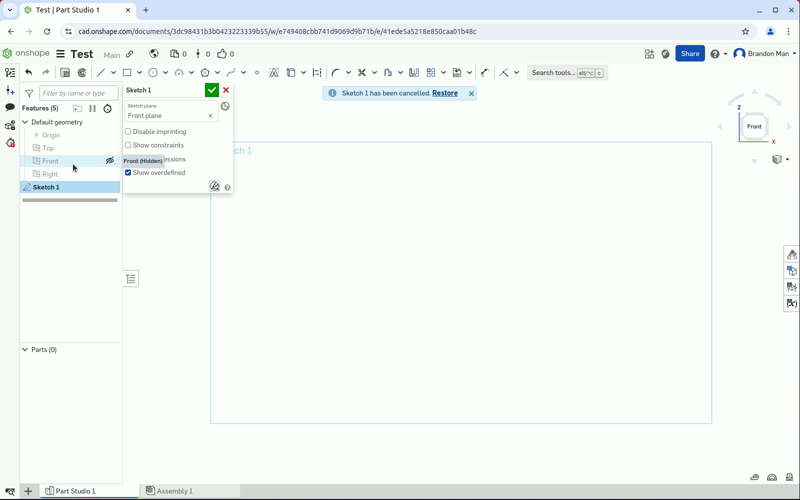
mouse_move(73, 352)
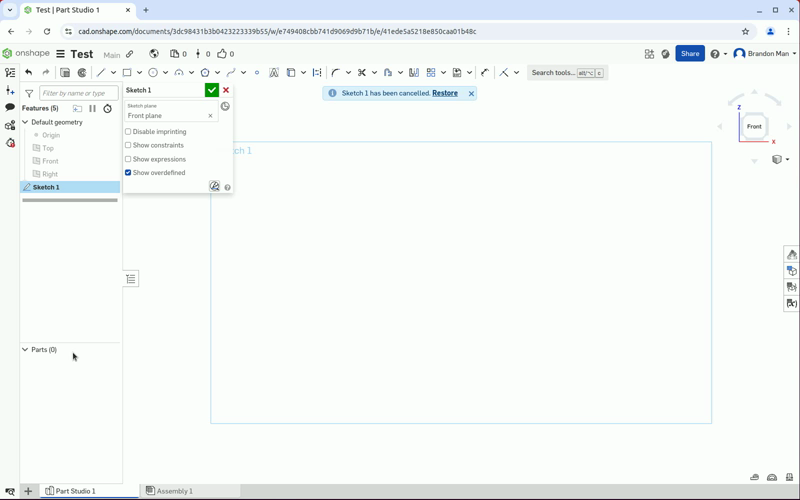
key(y)
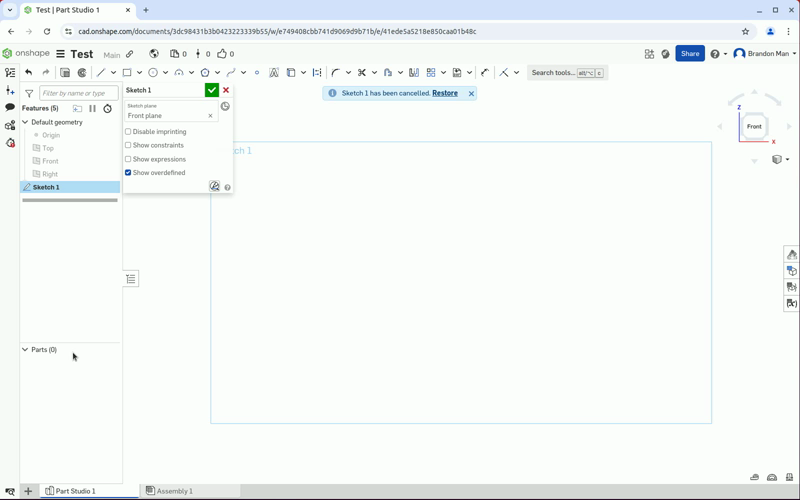
key(l)
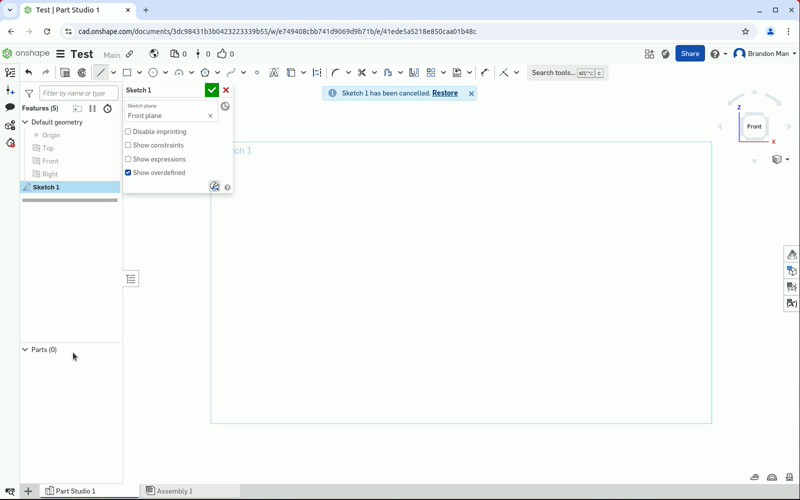
key_down(shift)
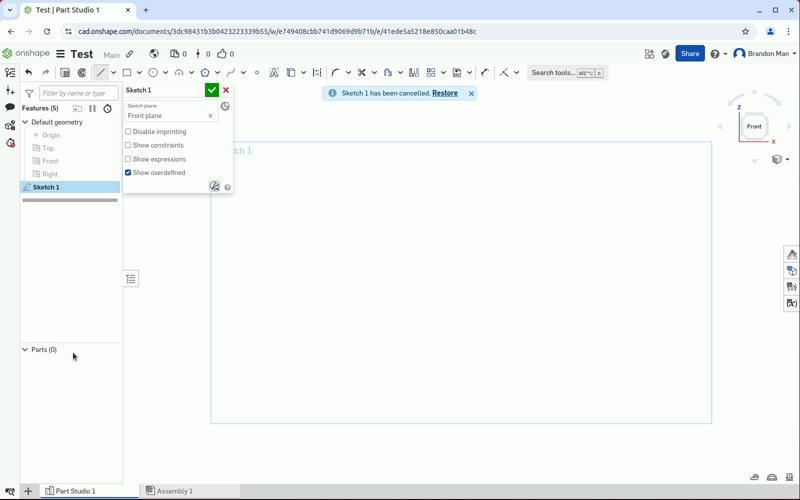
mouse_move(348, 327)
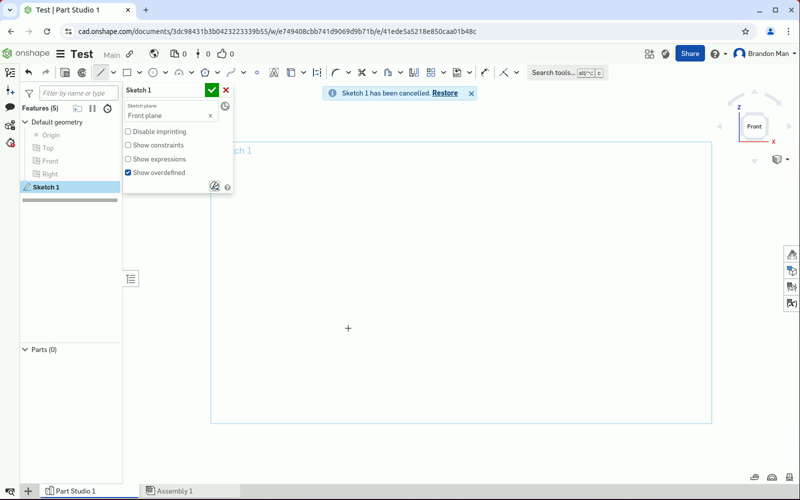
click(348, 327)
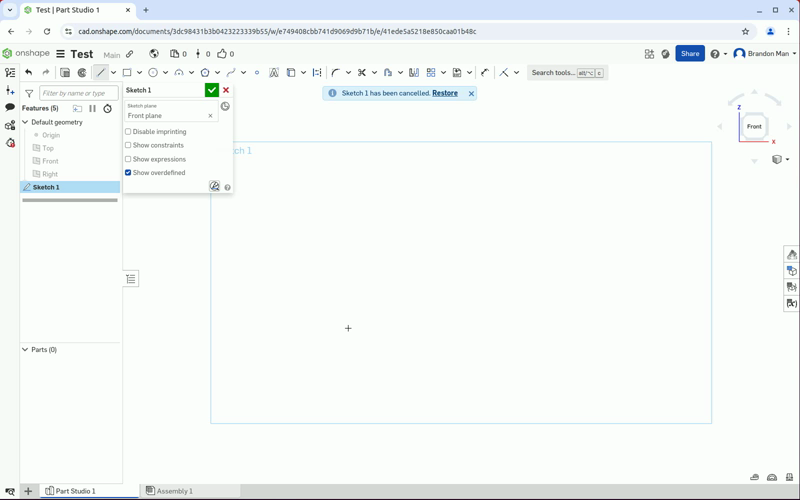
key_up(shift)
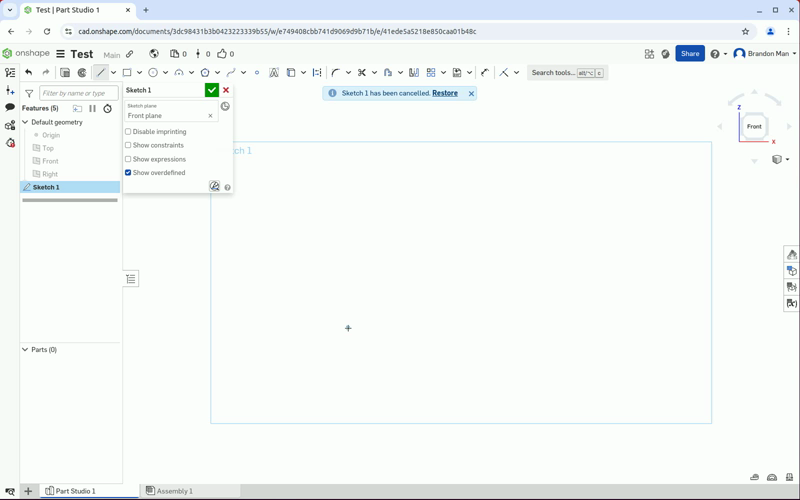
key_down(shift)
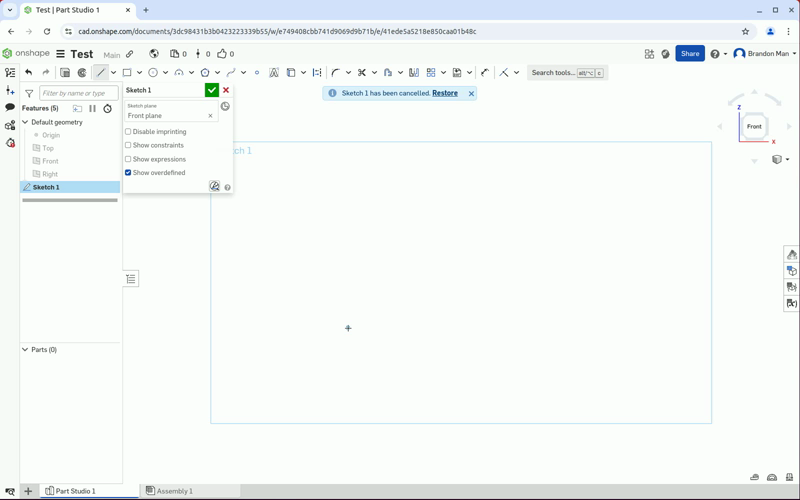
mouse_move(414, 327)
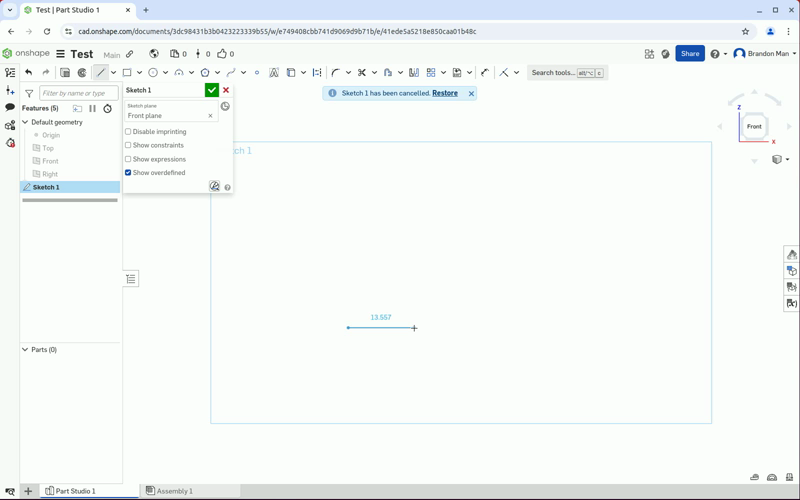
click(414, 327)
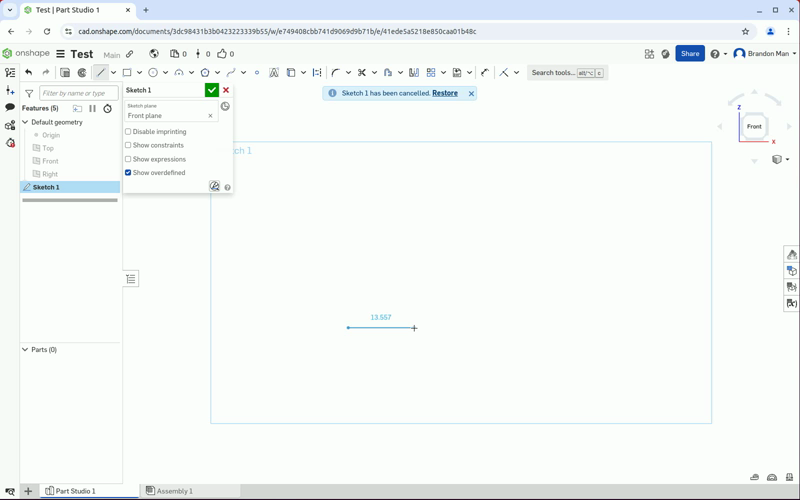
key_up(shift)
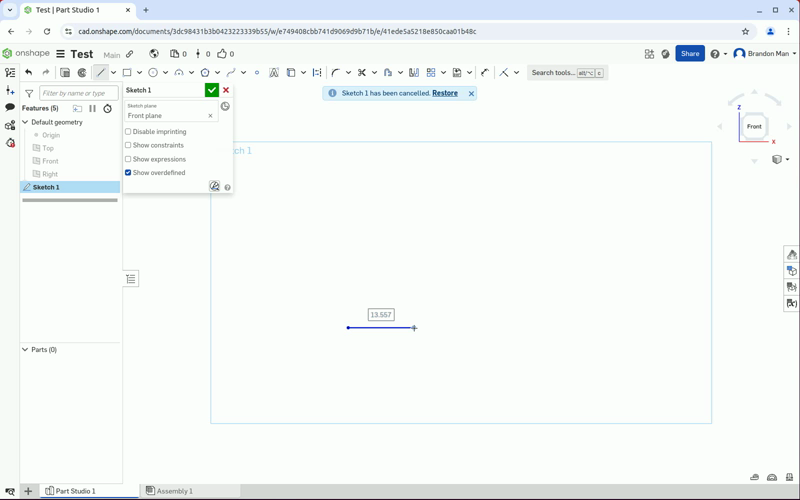
key_down(shift)
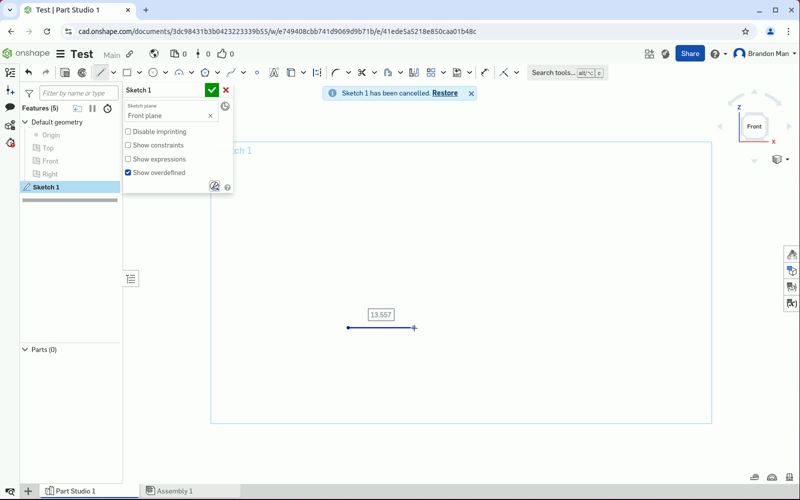
mouse_move(444, 327)
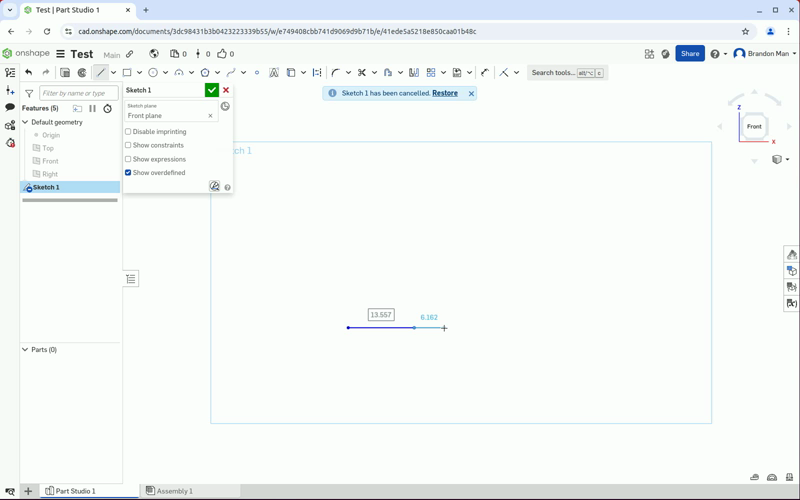
mouse_move(414, 303)
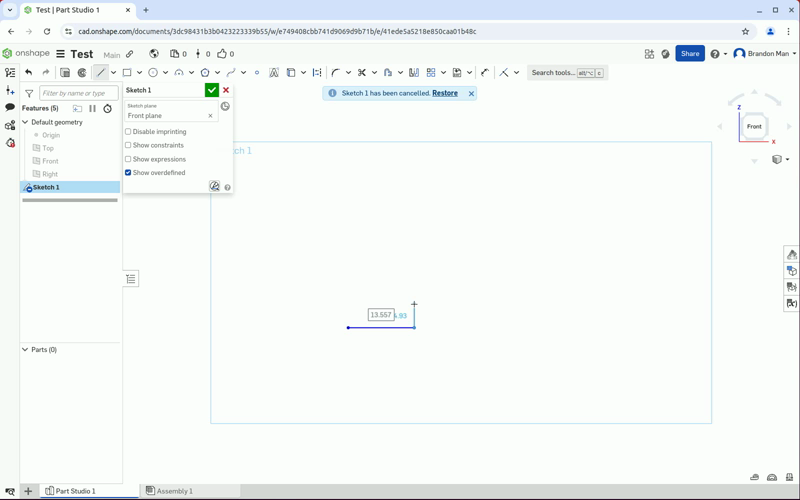
click(414, 303)
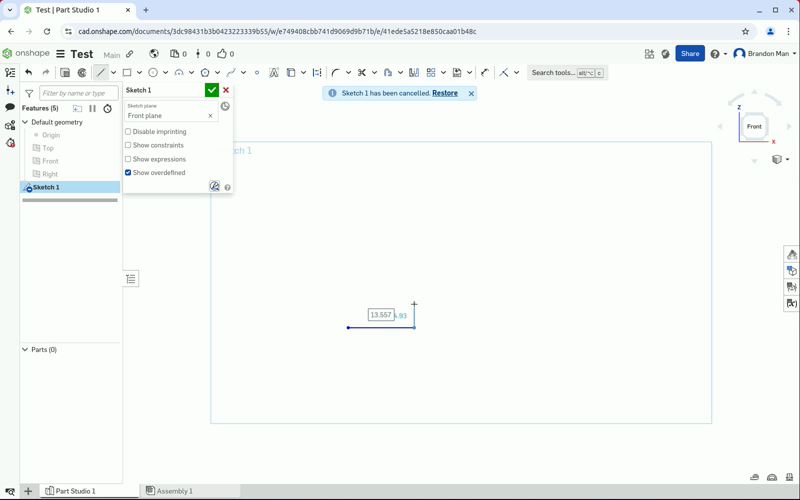
key_up(shift)
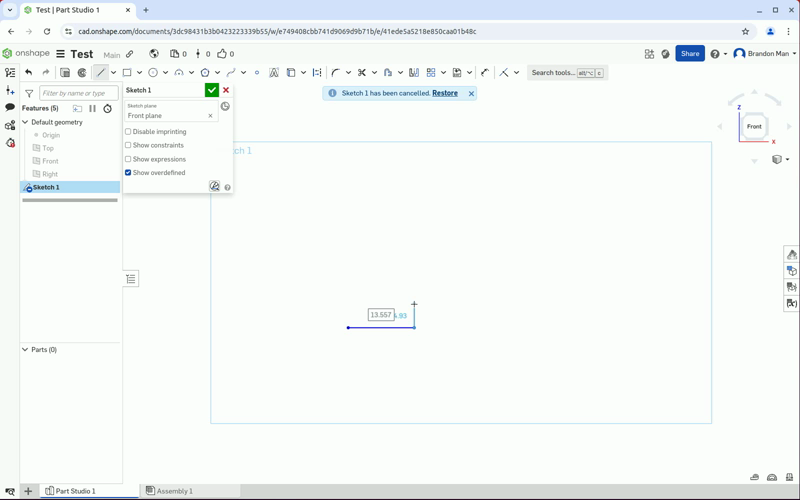
key_down(shift)
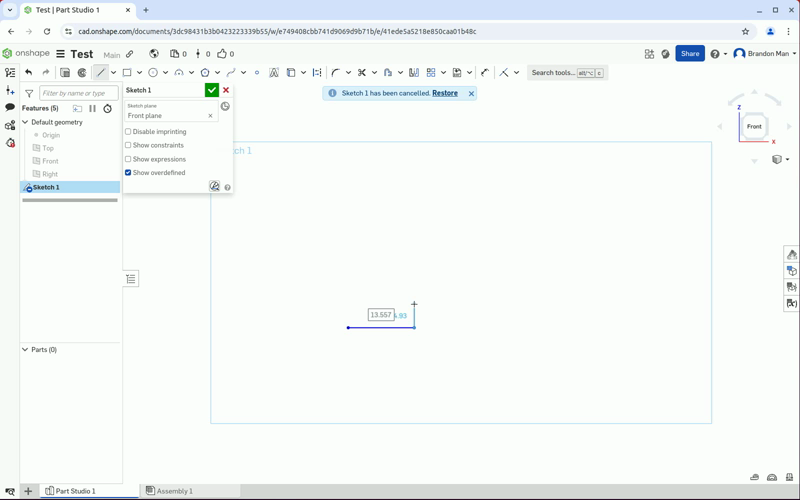
mouse_move(506, 303)
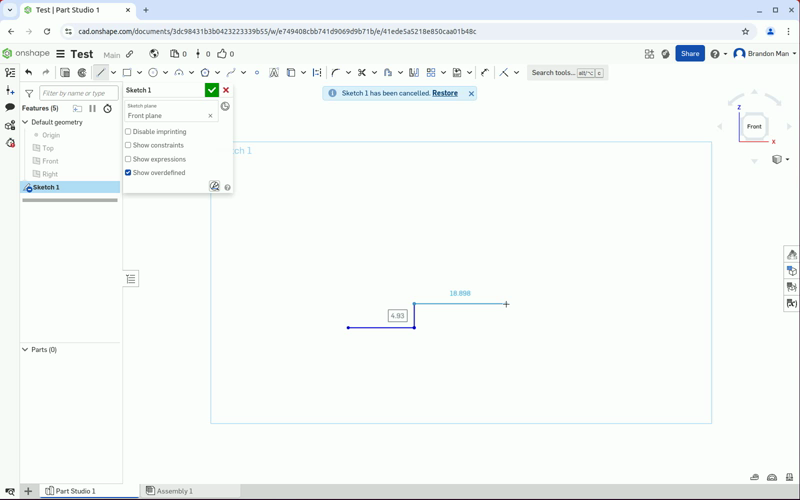
click(506, 303)
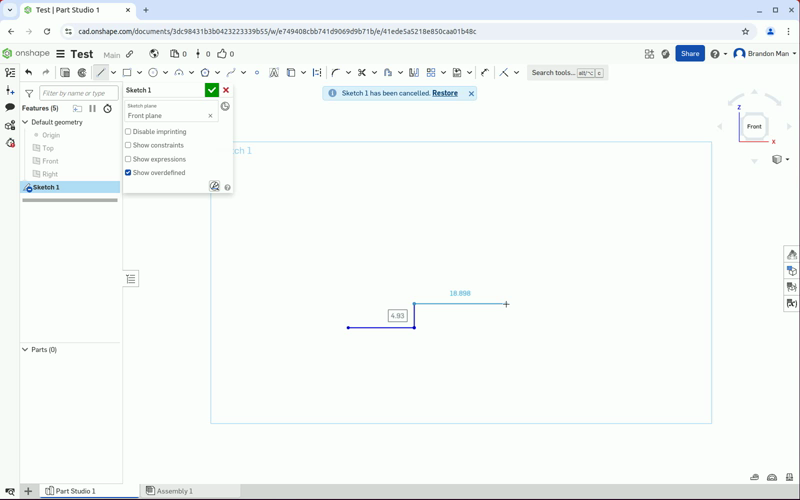
key_up(shift)
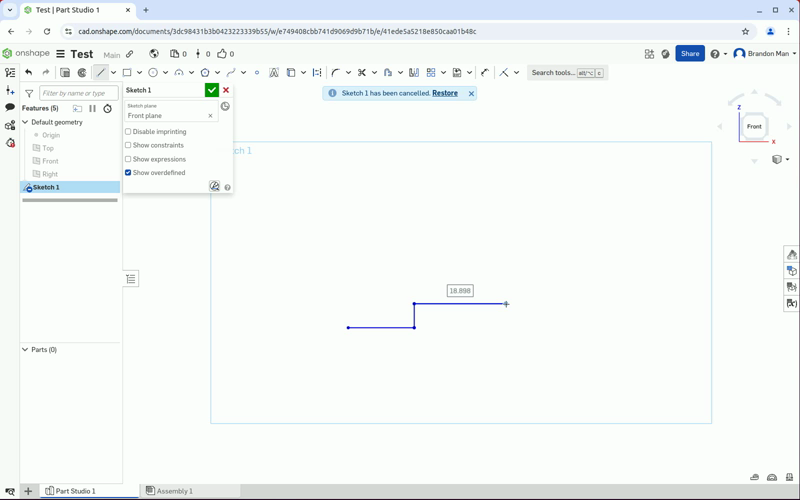
key_down(shift)
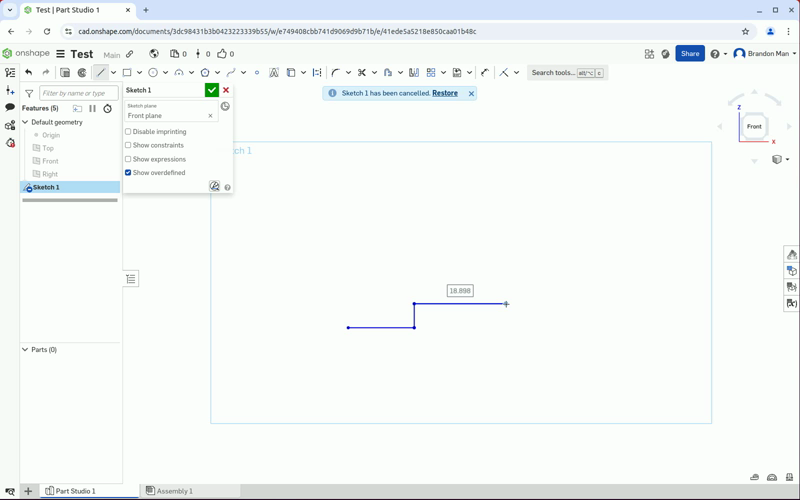
mouse_move(536, 303)
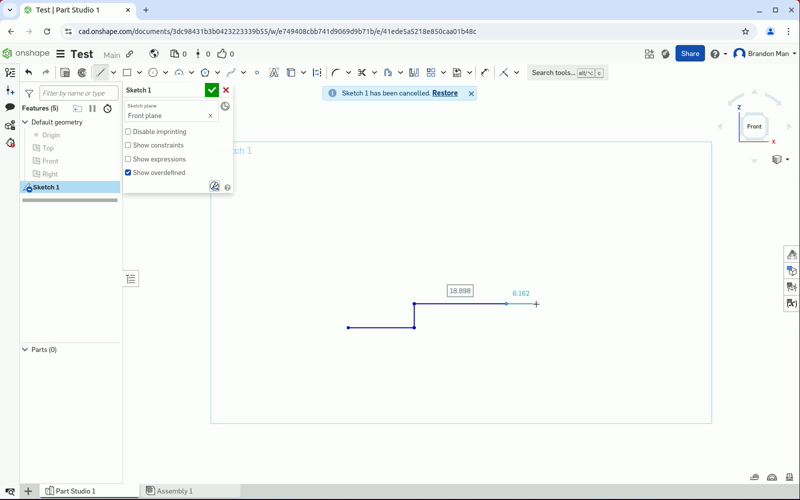
mouse_move(506, 327)
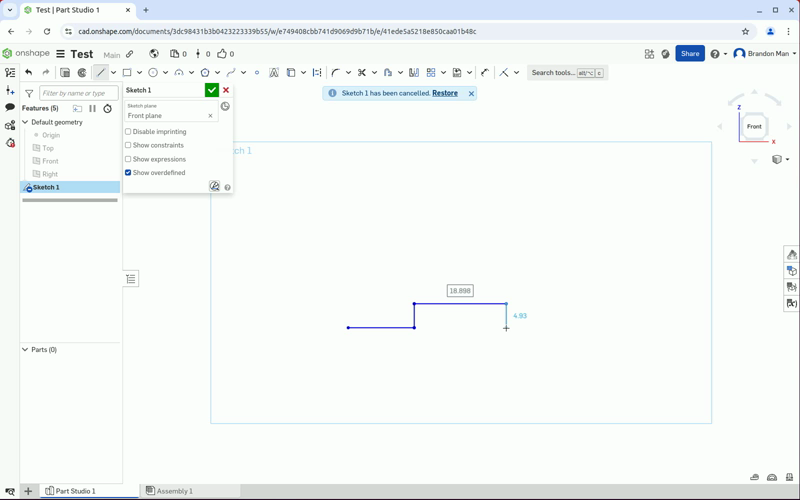
click(506, 327)
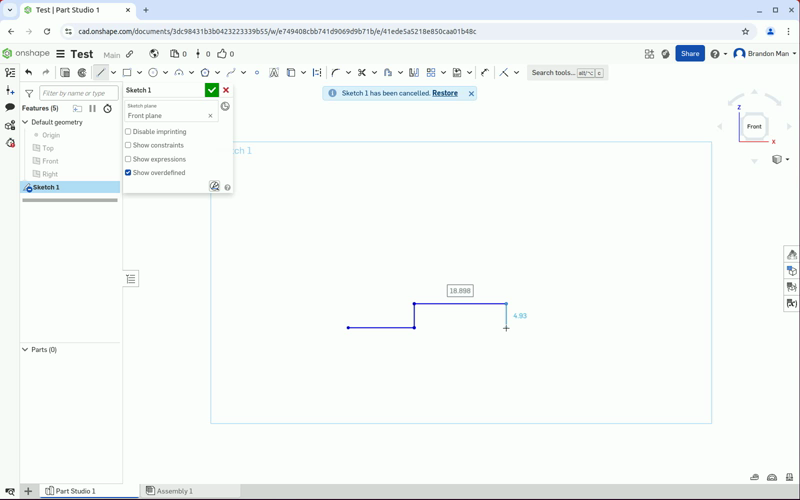
key_up(shift)
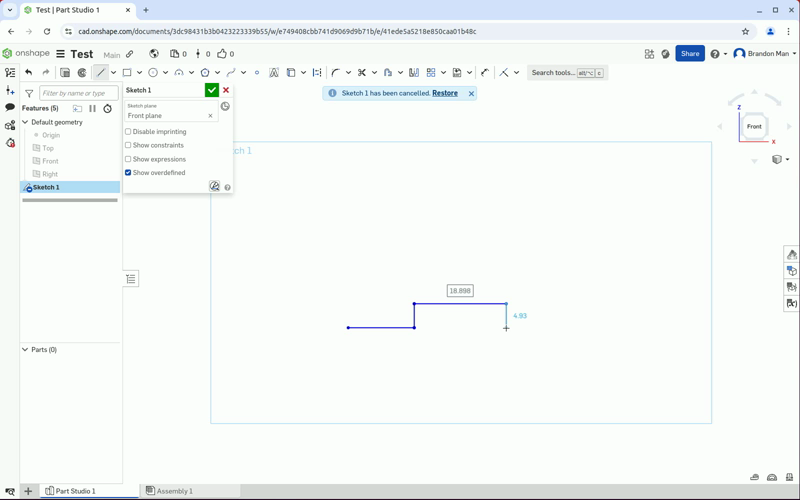
key_down(shift)
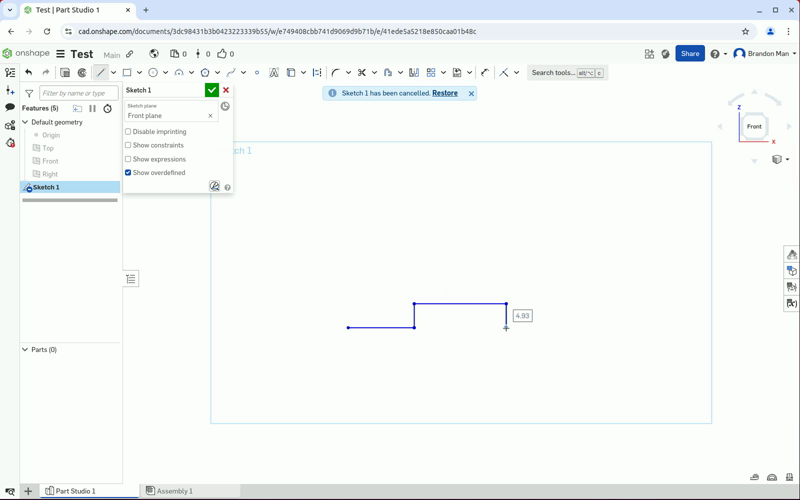
mouse_move(572, 327)
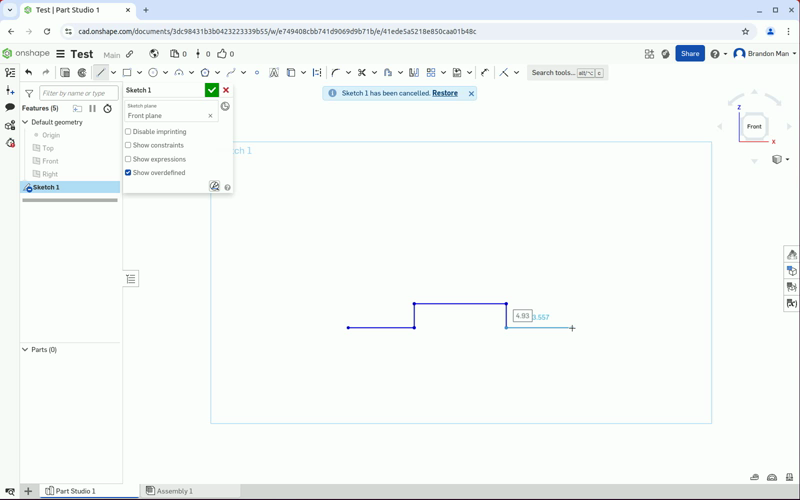
click(572, 327)
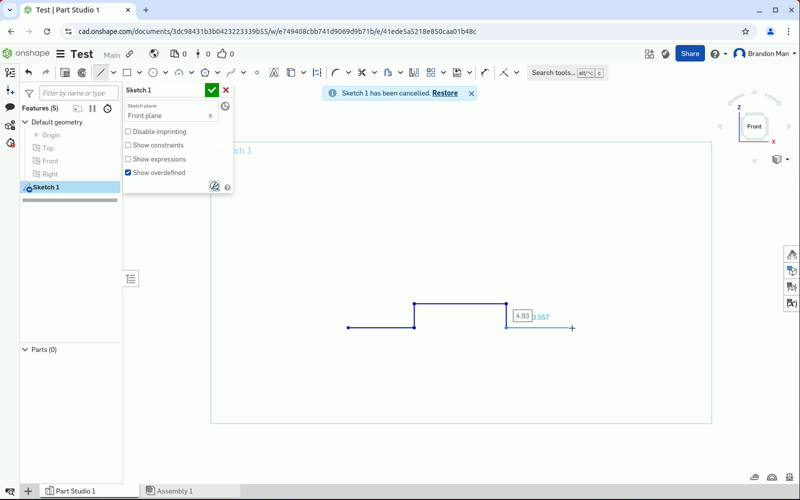
key_up(shift)
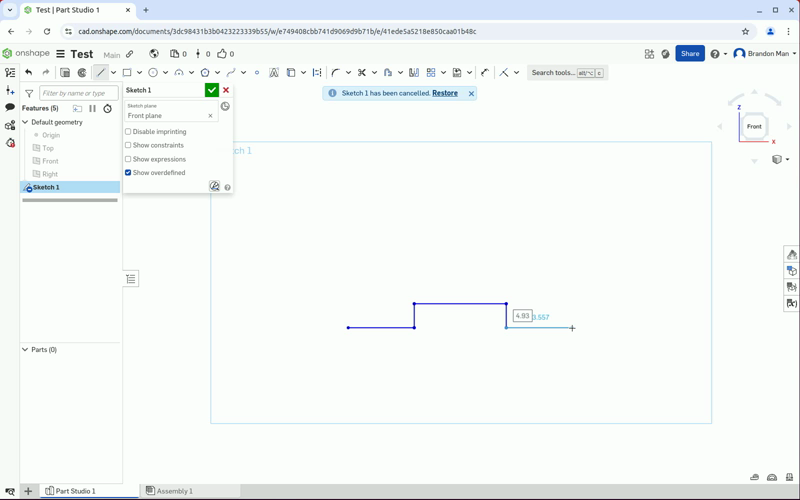
key_down(shift)
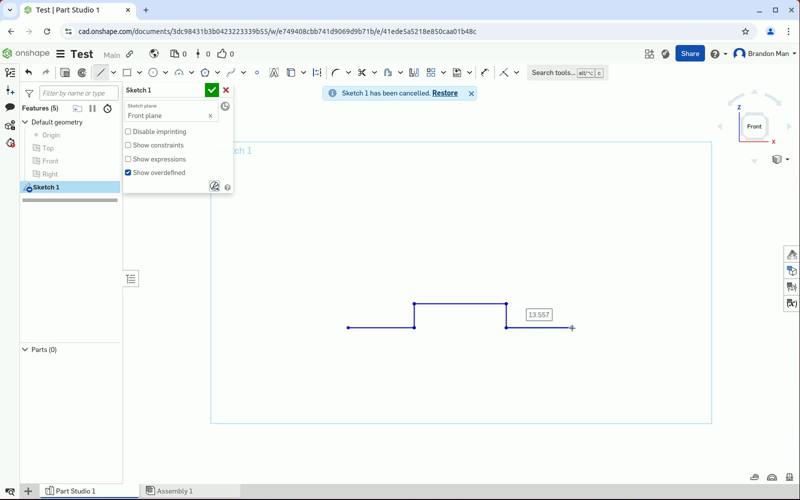
mouse_move(589, 327)
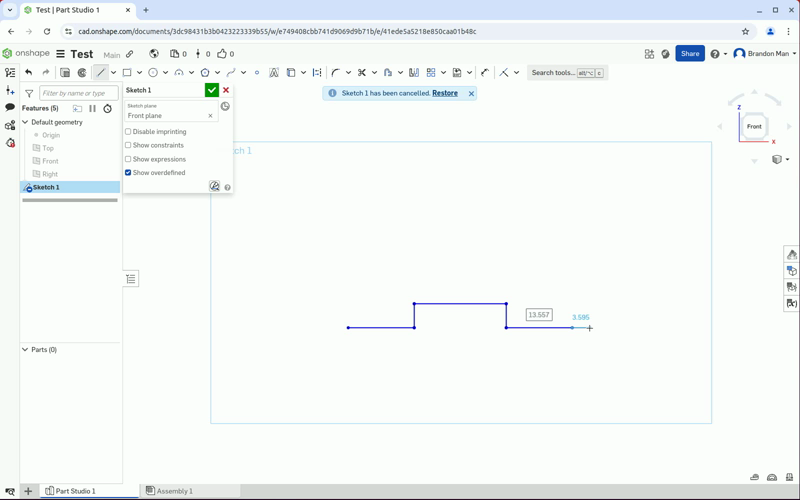
mouse_move(572, 282)
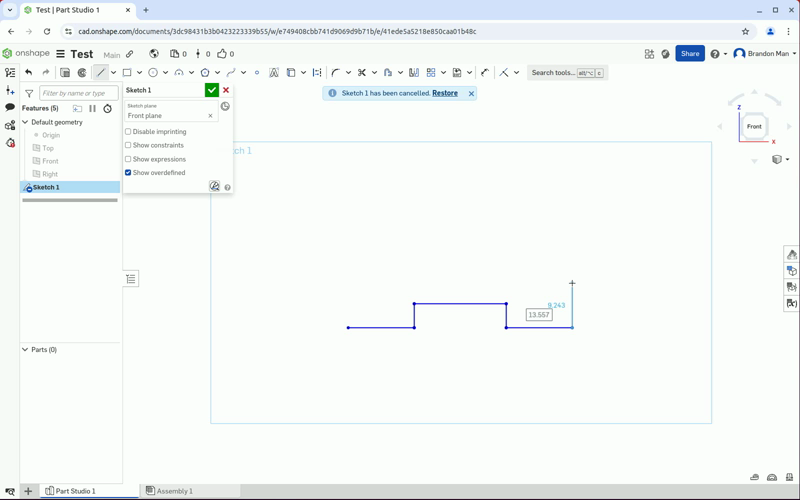
click(572, 282)
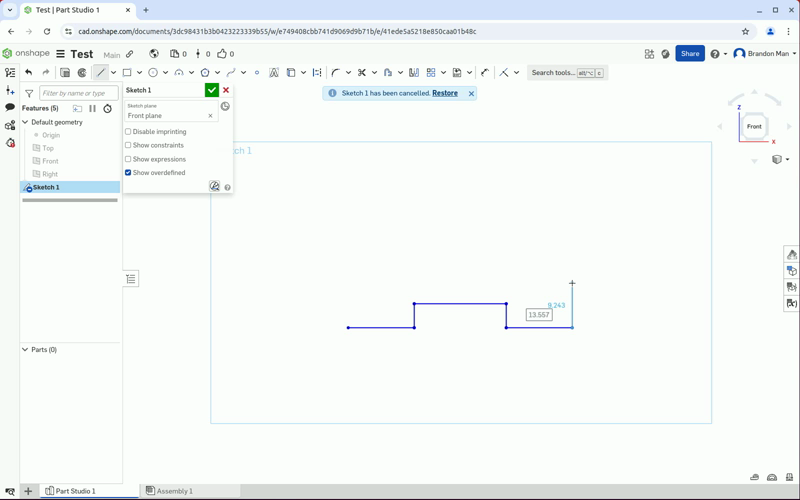
key_up(shift)
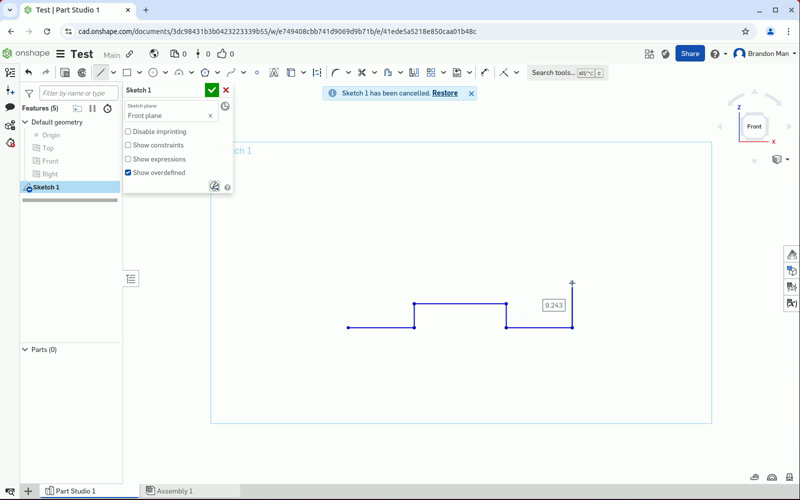
key_down(shift)
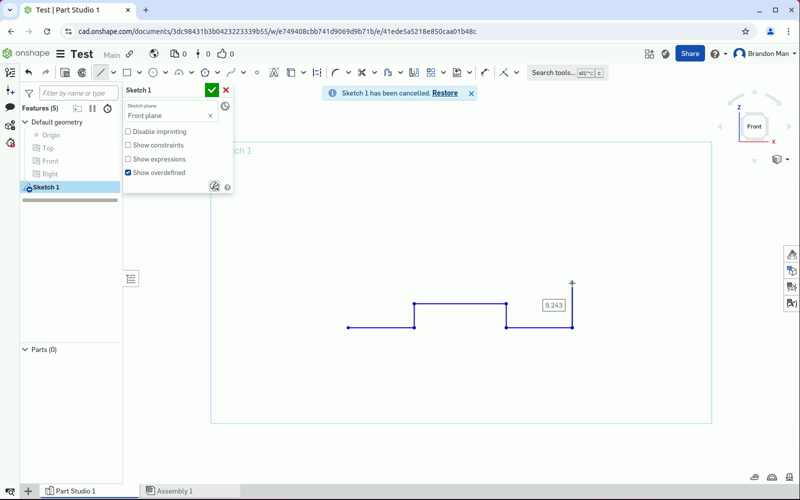
mouse_move(348, 282)
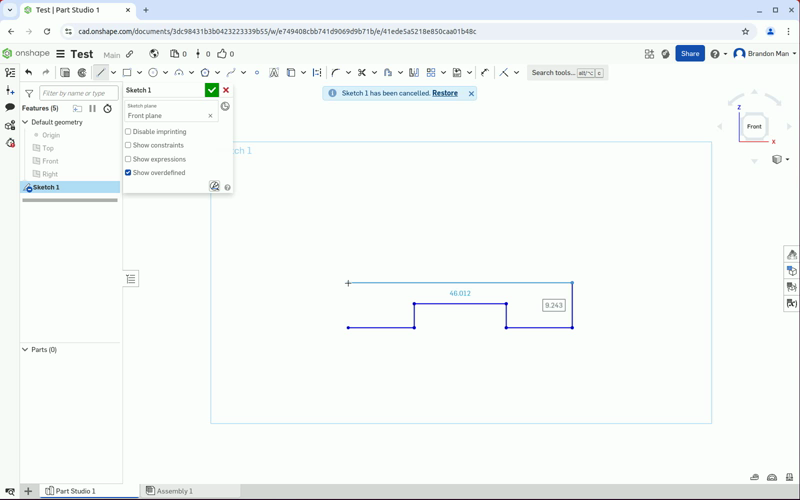
click(348, 282)
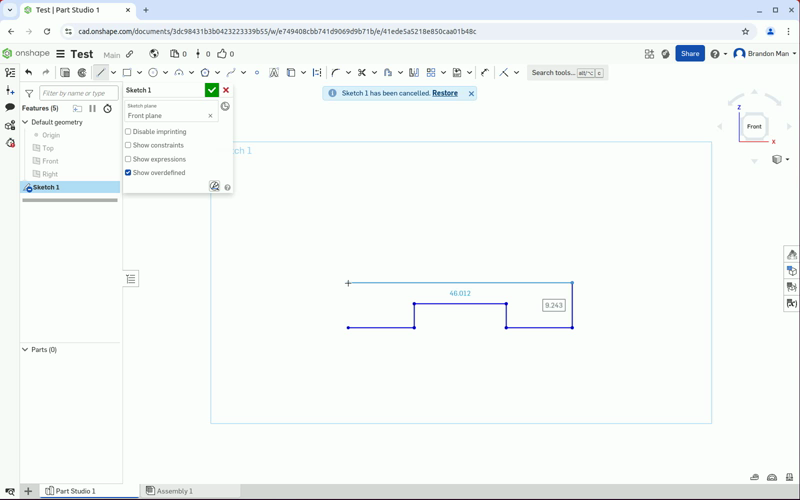
key_up(shift)
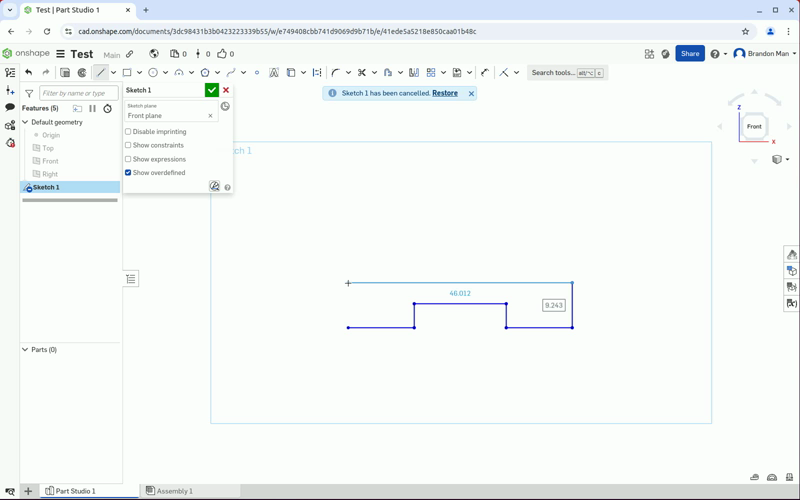
mouse_move(378, 282)
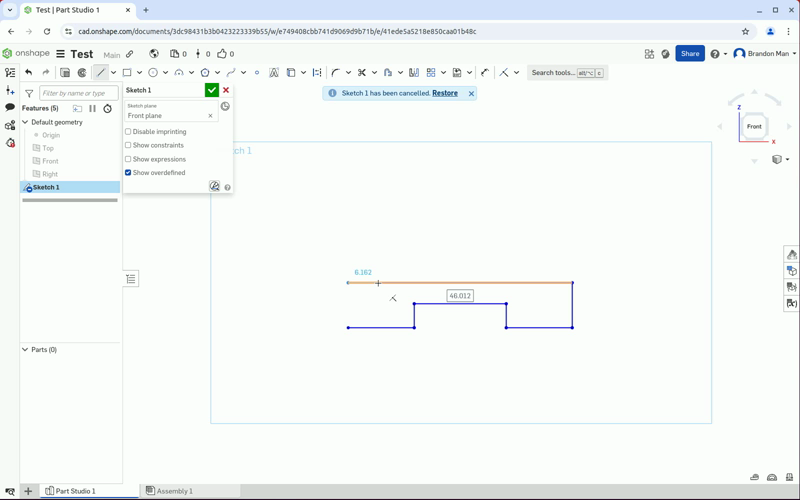
key_down(shift)
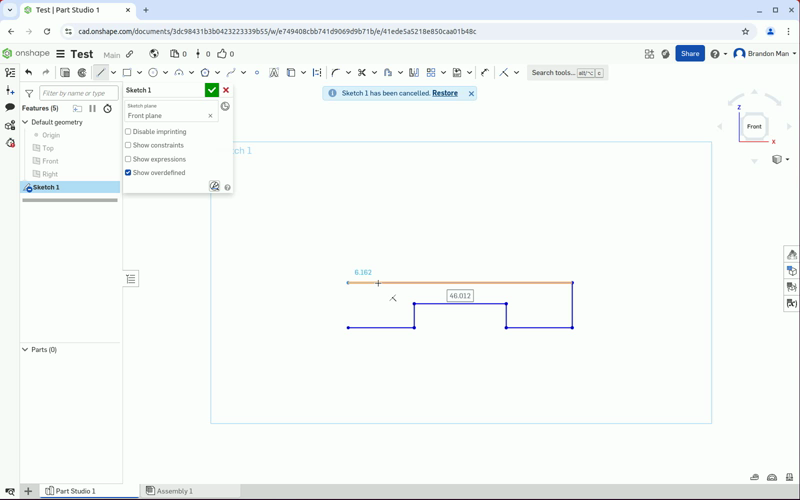
mouse_move(348, 327)
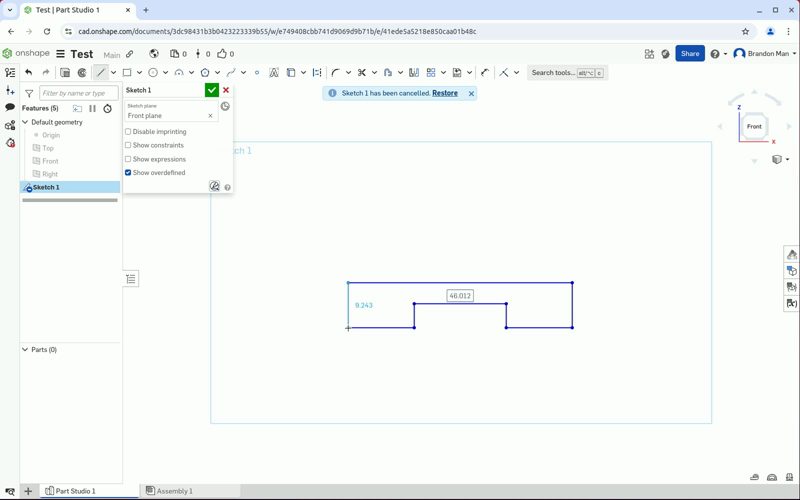
key_up(shift)
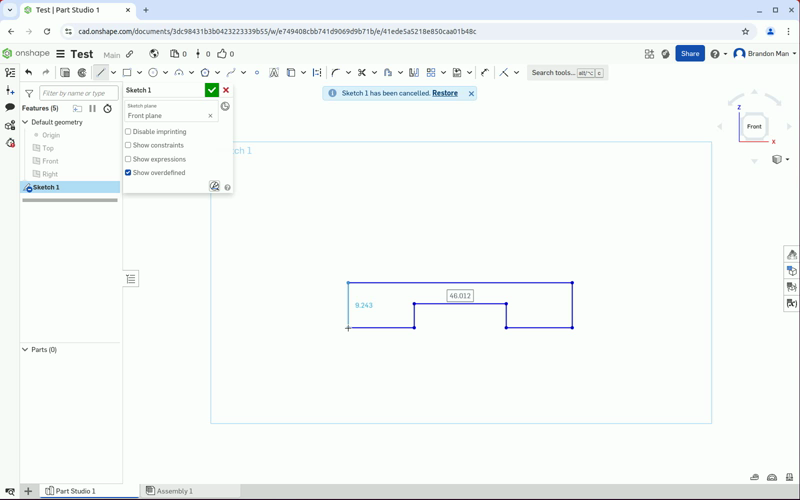
click(348, 327)
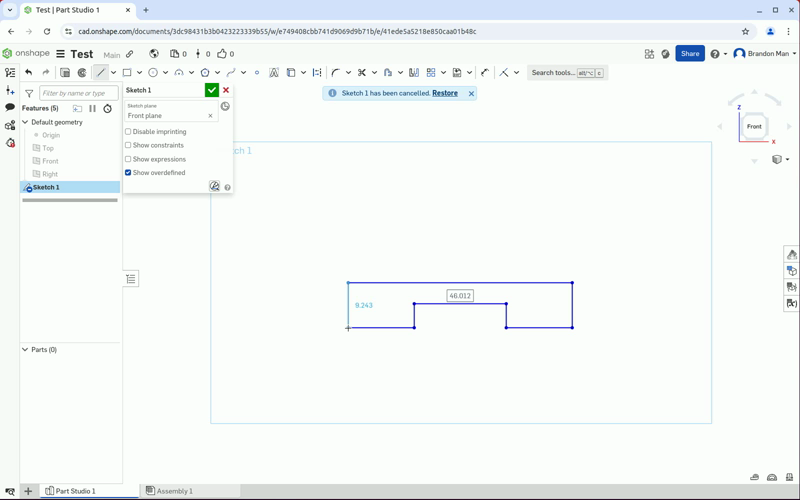
key(esc)
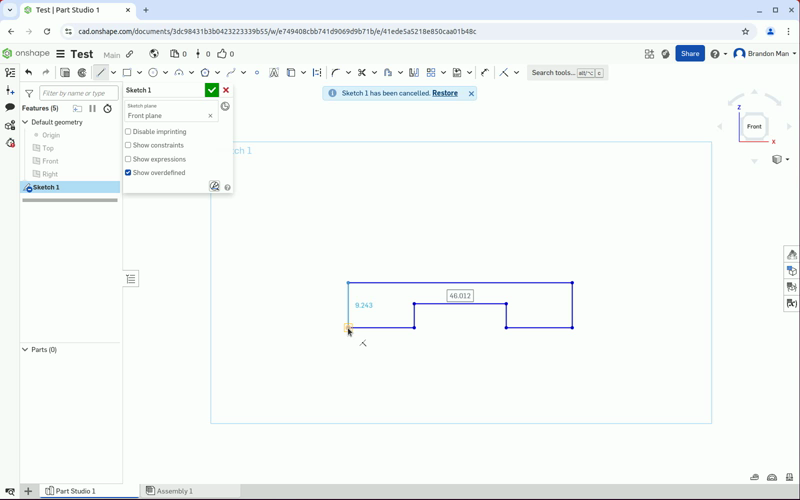
mouse_move(432, 291)
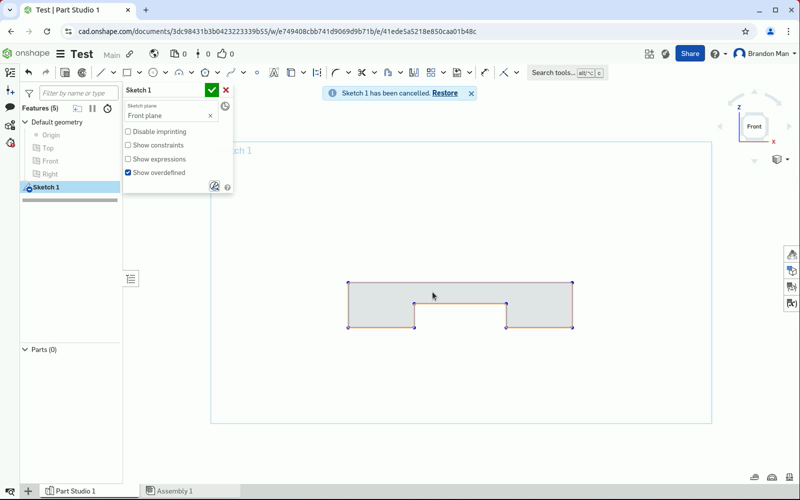
click(432, 291)
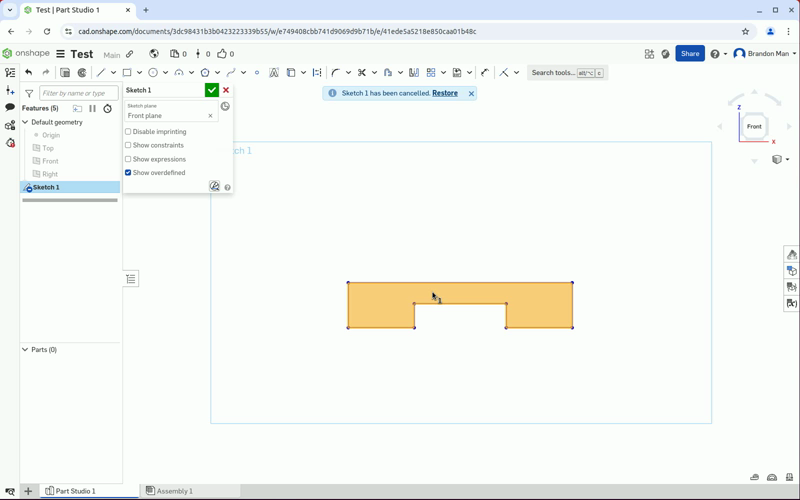
mouse_move(73, 352)
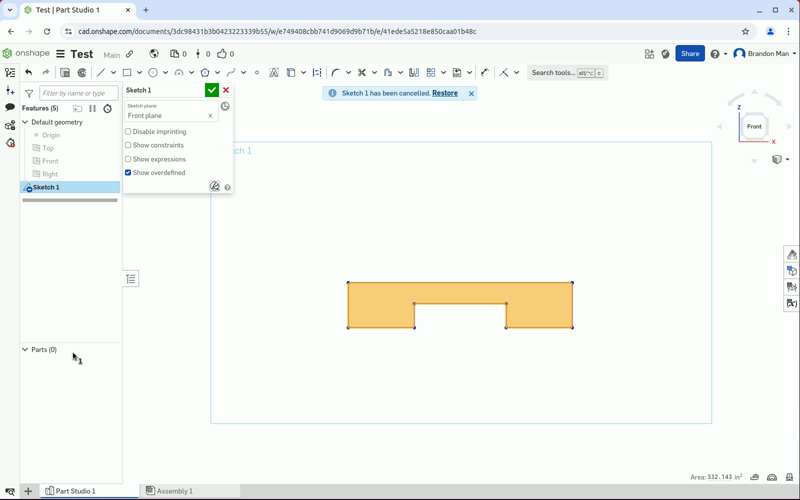
key(shift+y)
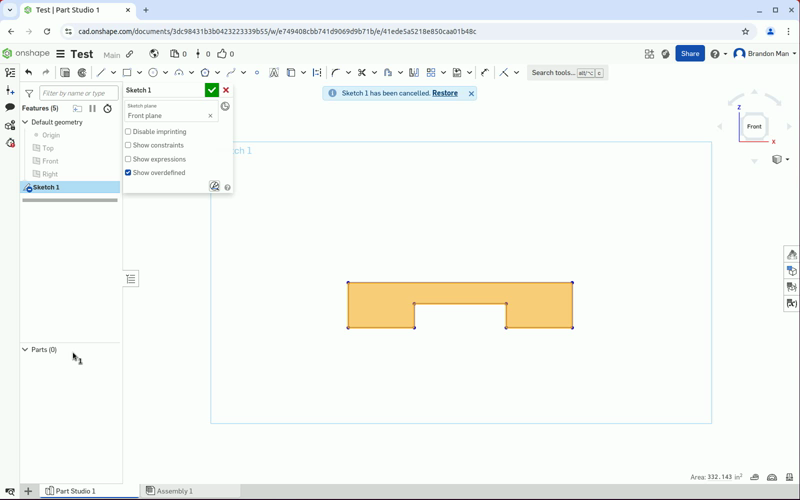
key(shift+e)
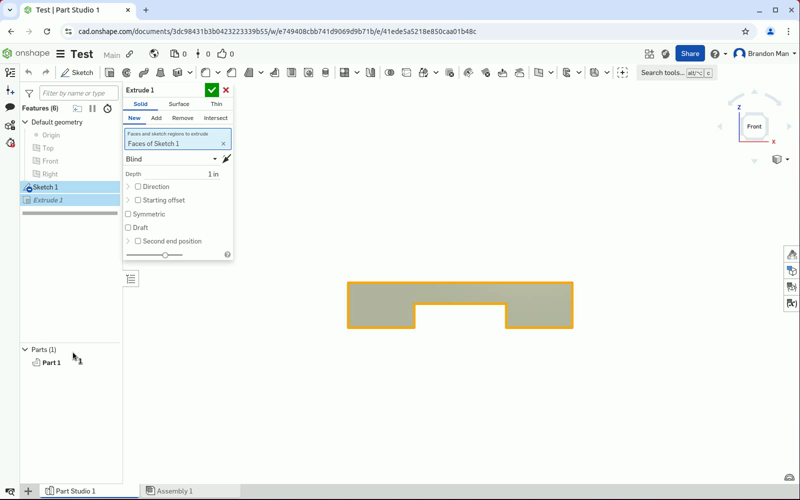
mouse_move(143, 106)
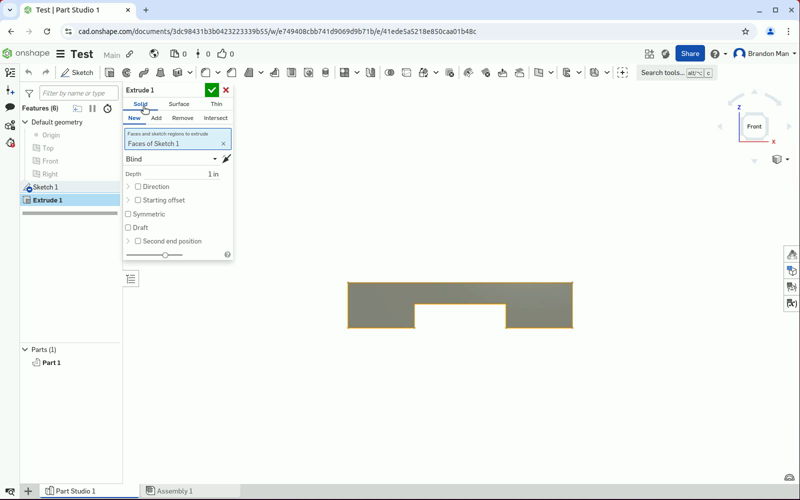
click(143, 106)
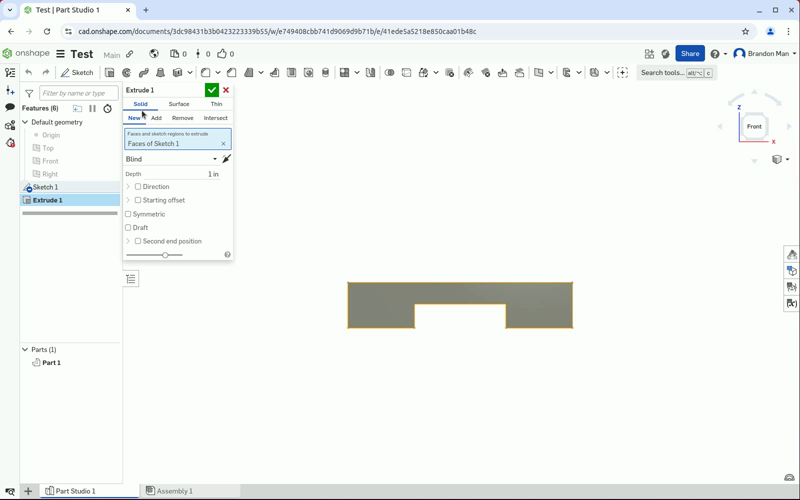
mouse_move(137, 120)
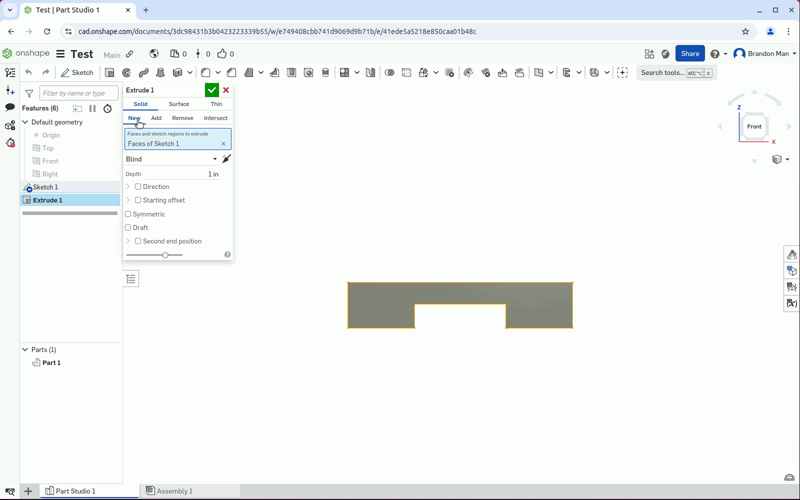
click(137, 120)
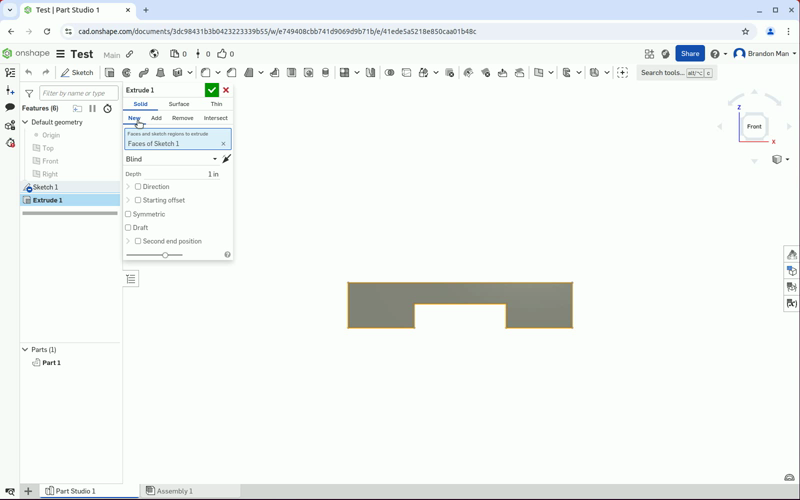
key(tab, 4)
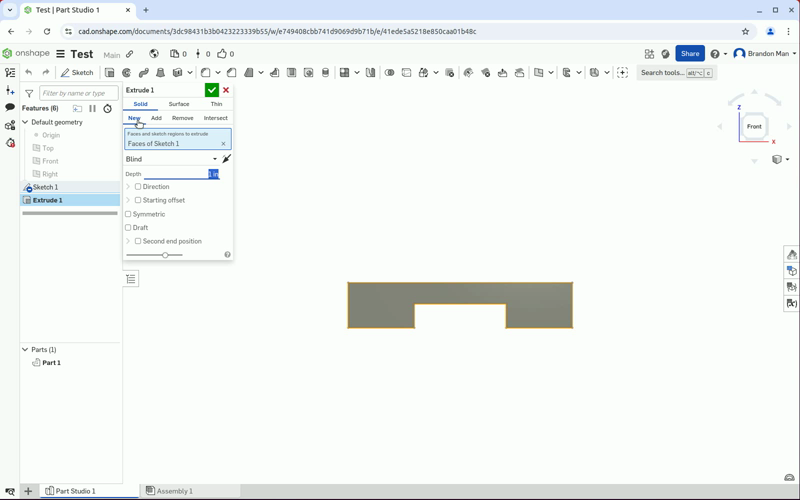
text(13.961)
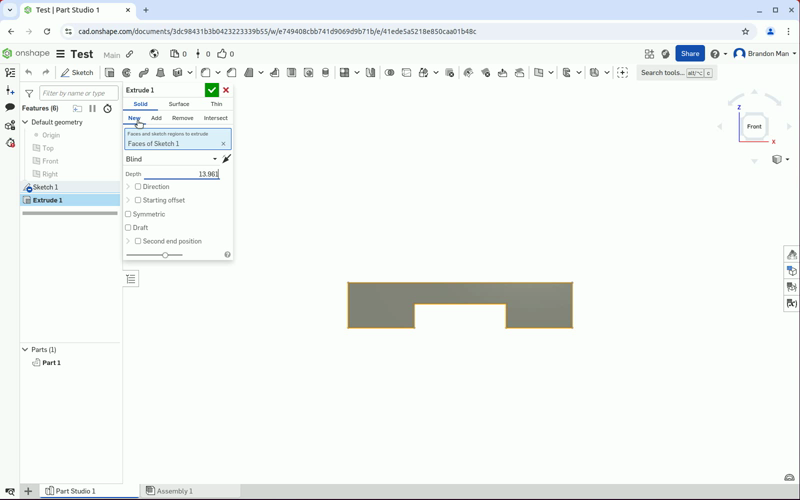
key(enter)
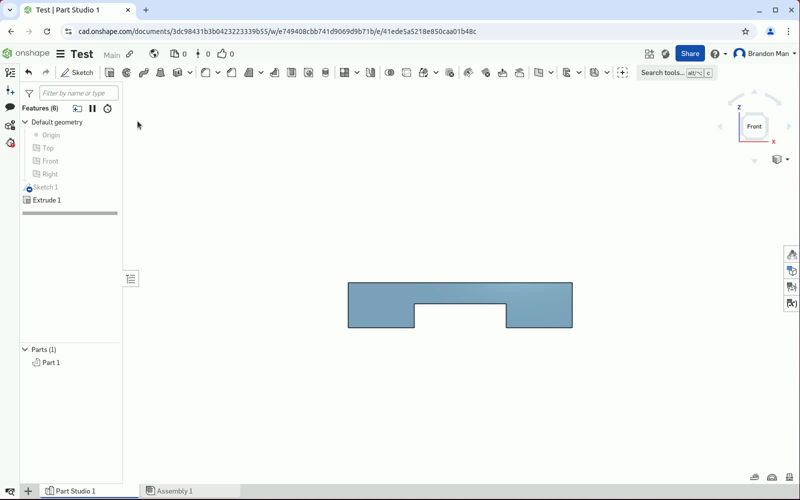
key(shift+h)
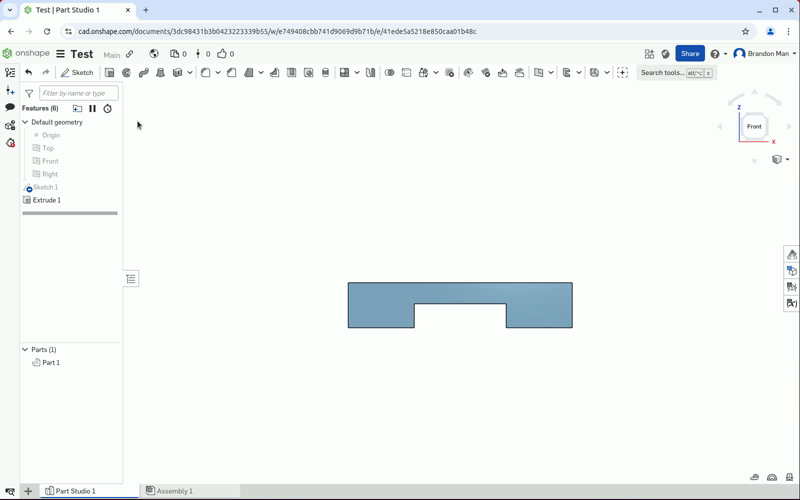
key(shift+h)
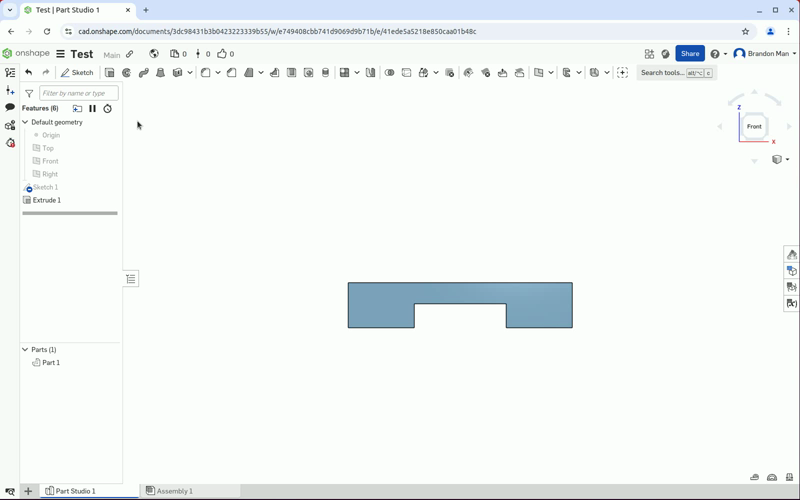
mouse_move(73, 189)
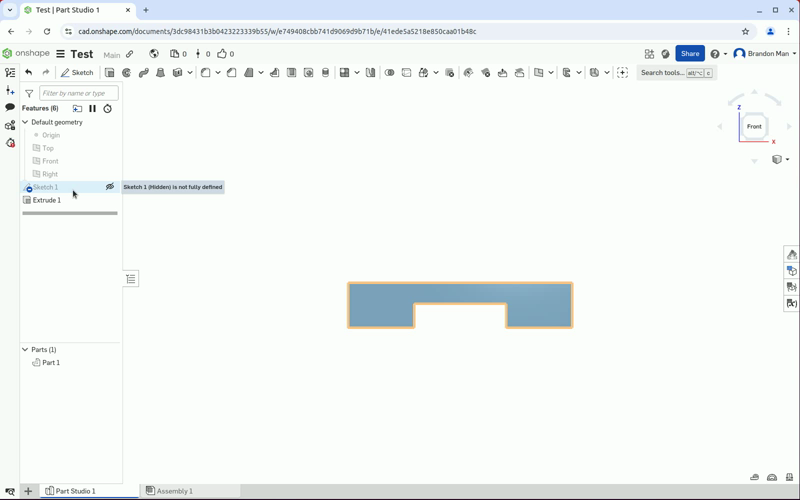
click(73, 189)
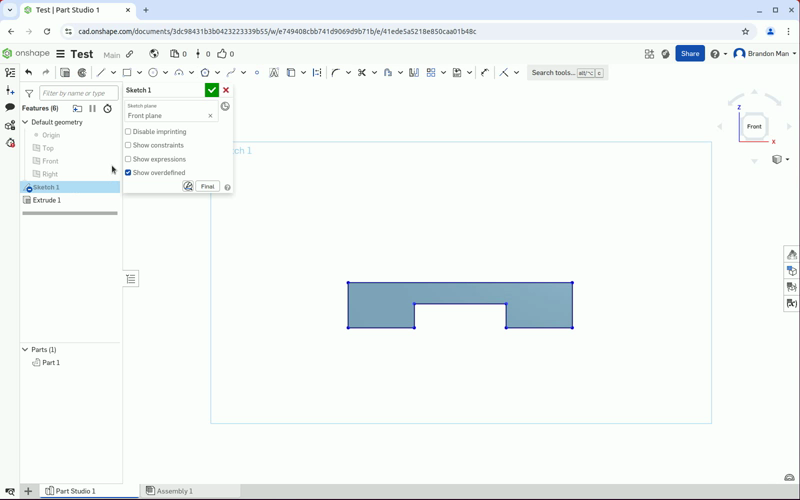
mouse_move(229, 92)
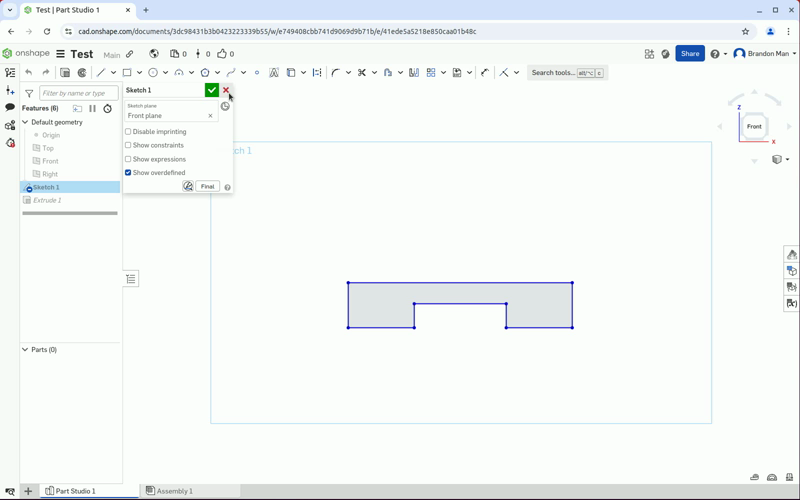
click(229, 92)
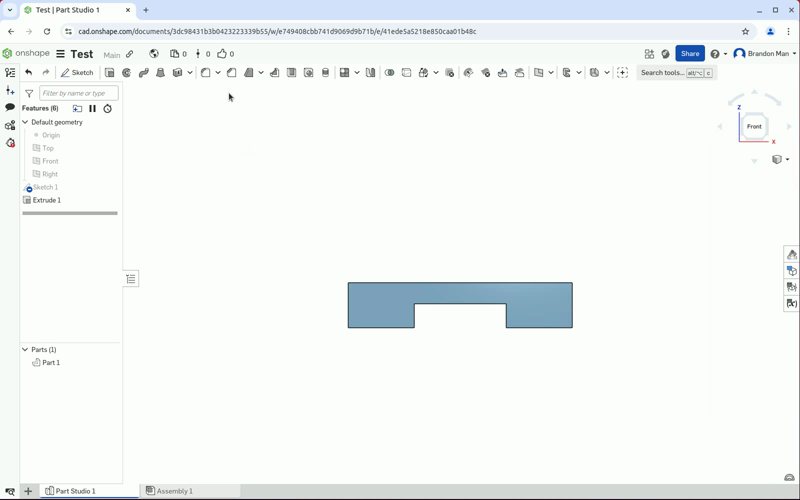
mouse_move(73, 352)
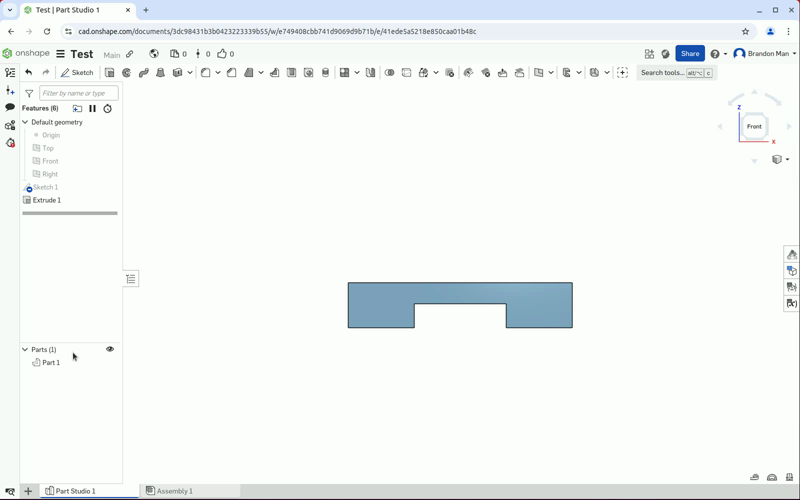
key(y)
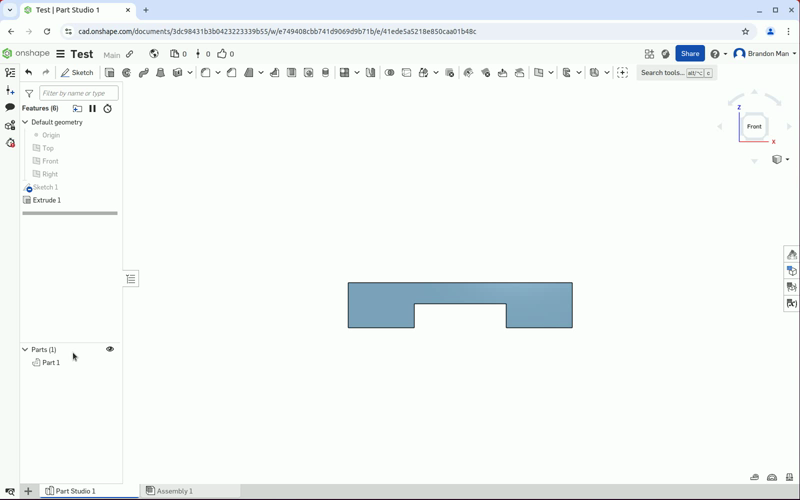
key(shift+p)
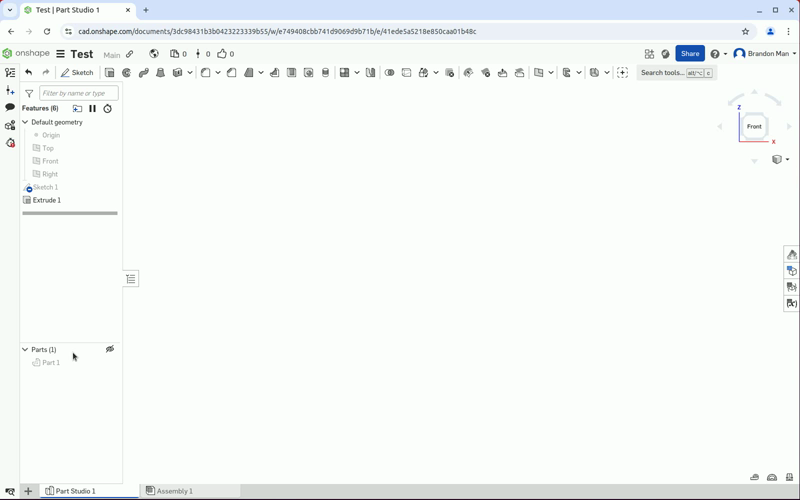
key(space)
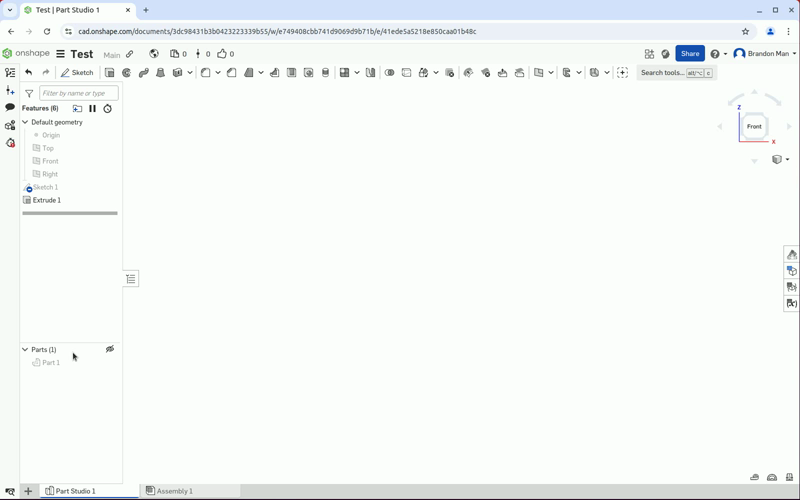
key_down(shift)
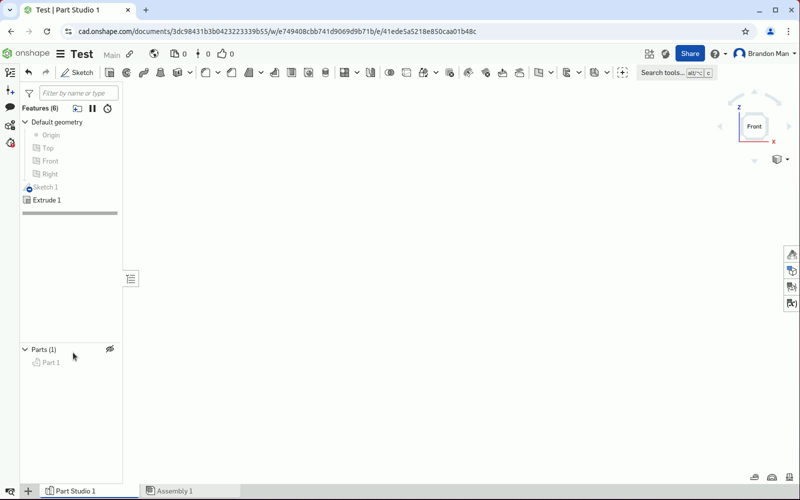
key(down)
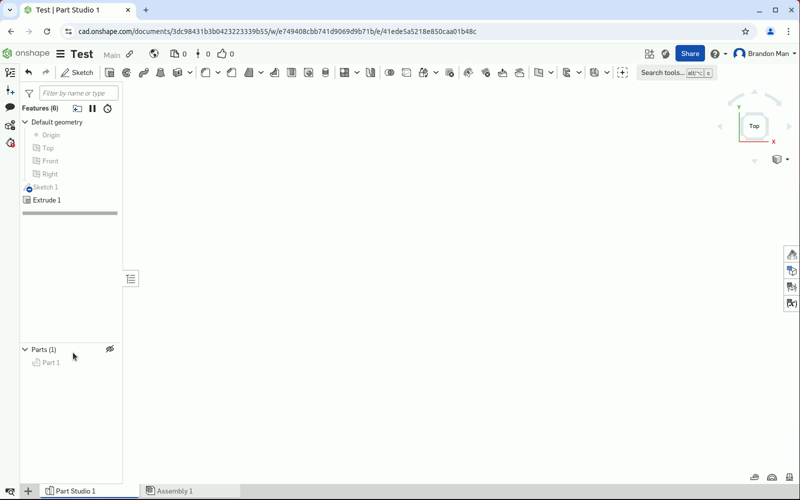
key_up(shift)
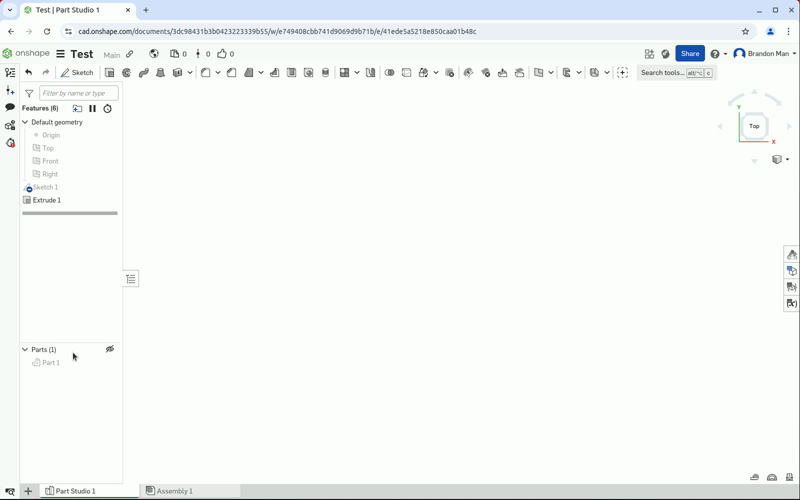
mouse_move(73, 352)
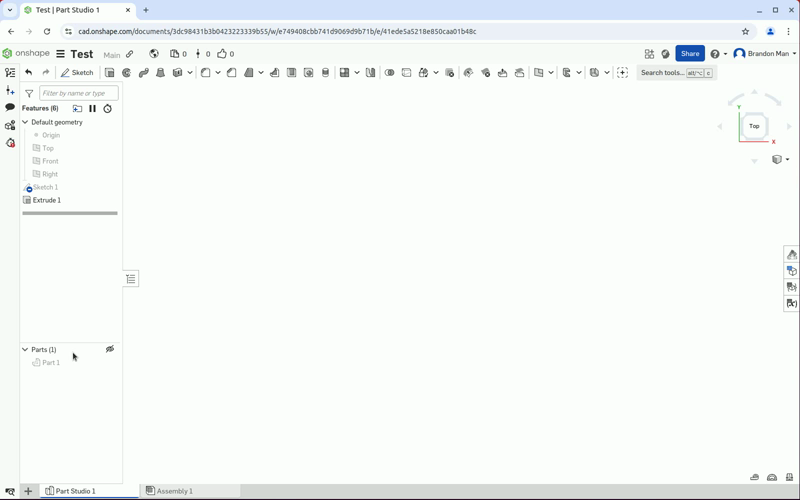
key(shift+y)
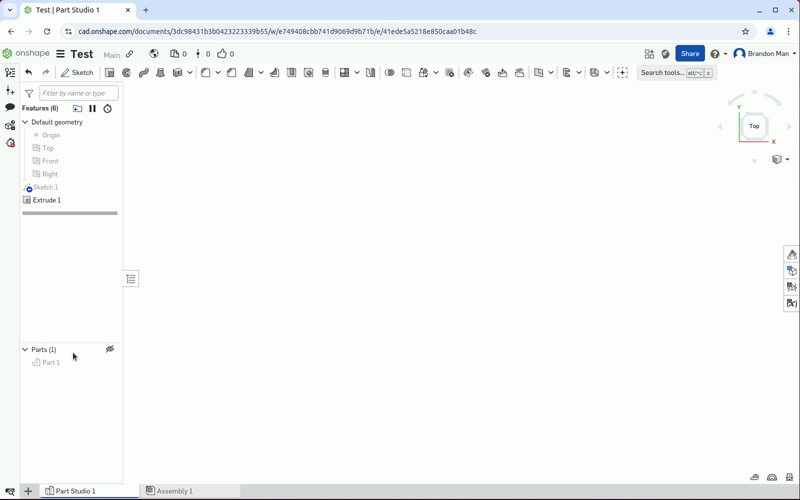
key(shift+s)
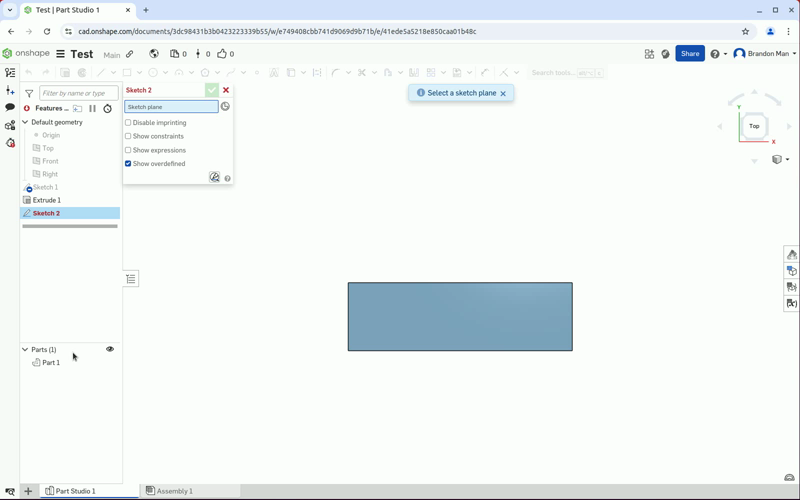
mouse_move(73, 150)
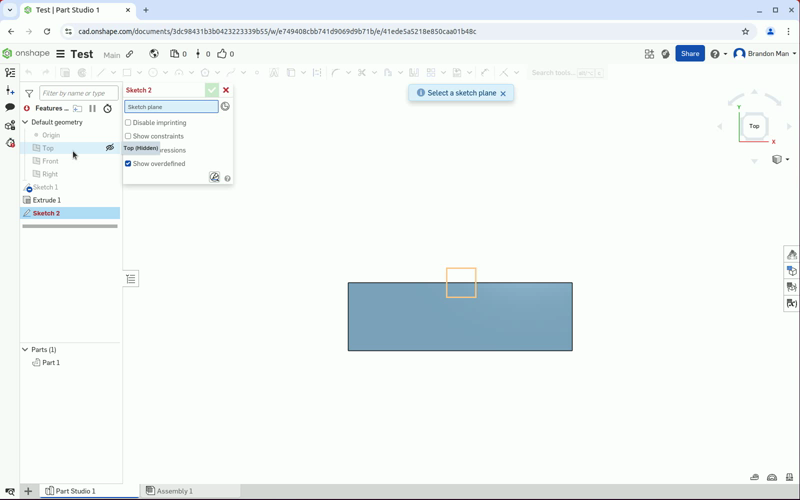
click(73, 150)
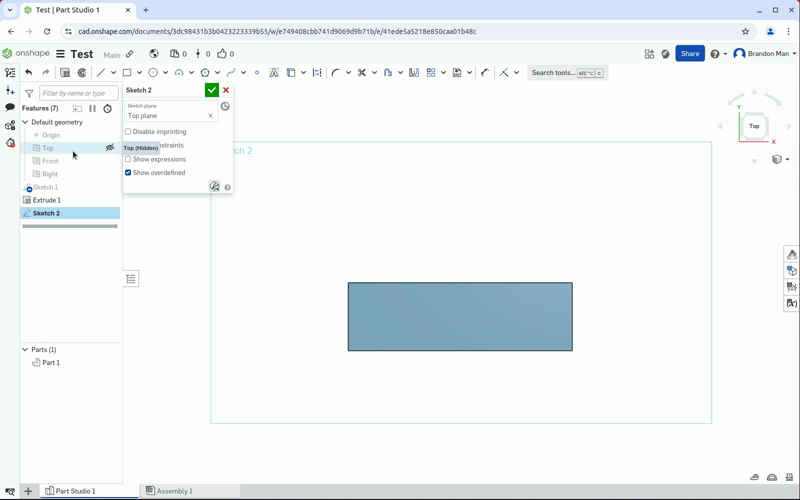
mouse_move(73, 352)
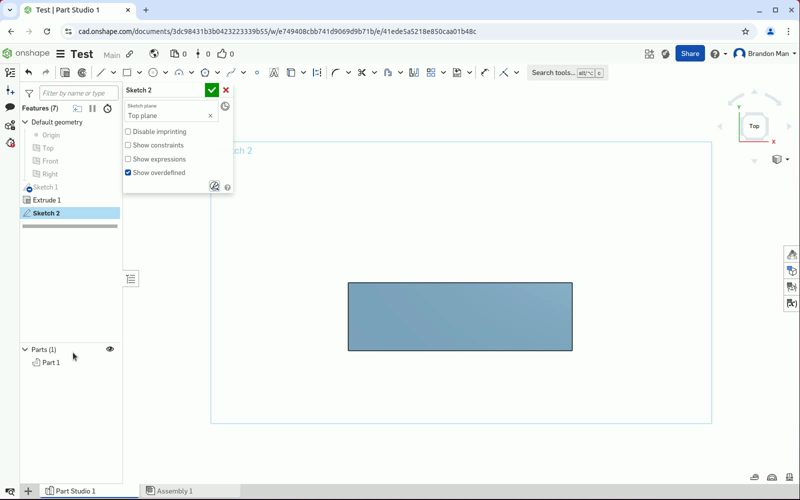
key(y)
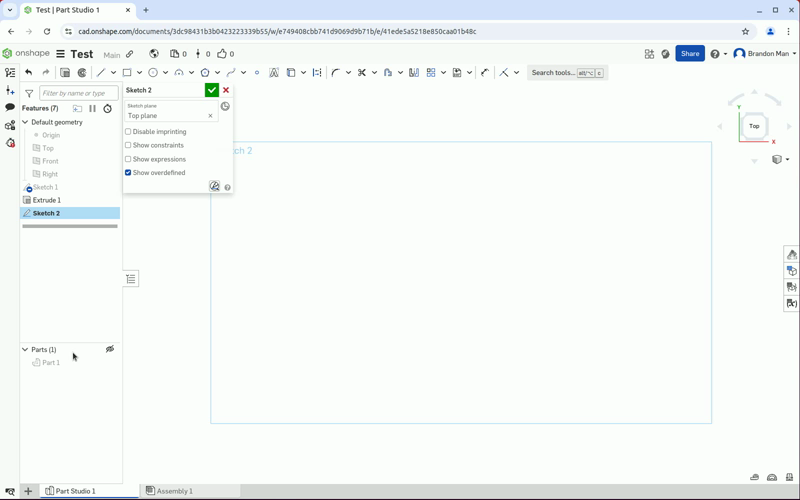
key(c)
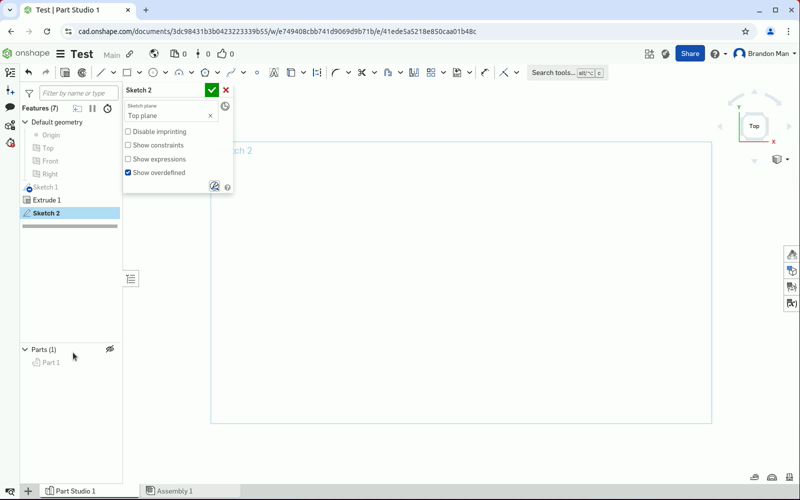
key_down(shift)
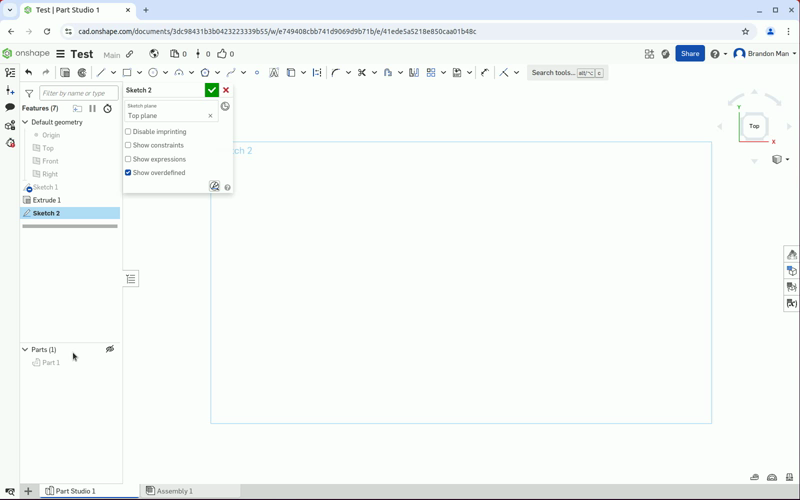
mouse_move(379, 316)
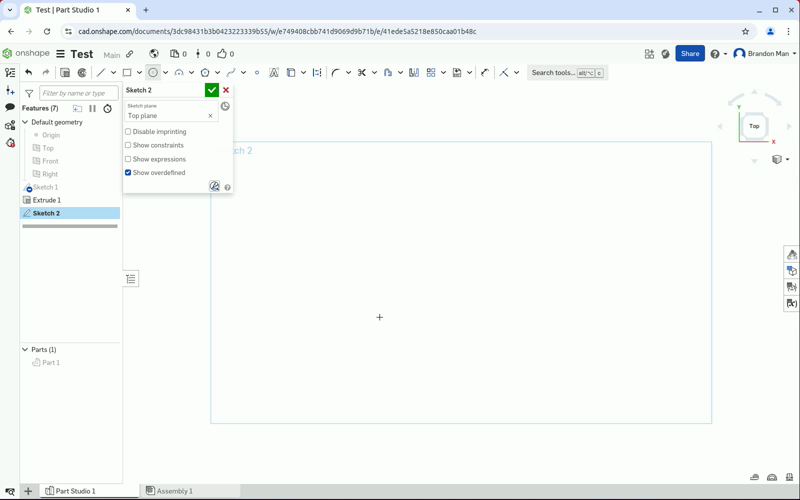
click(379, 316)
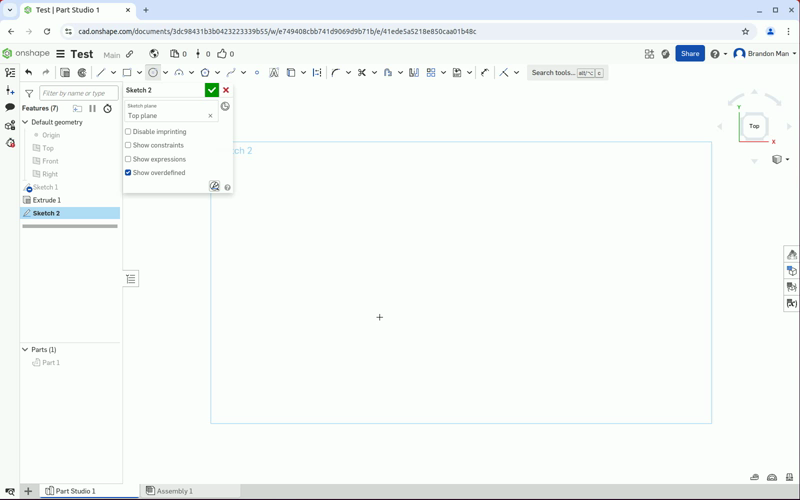
key_up(shift)
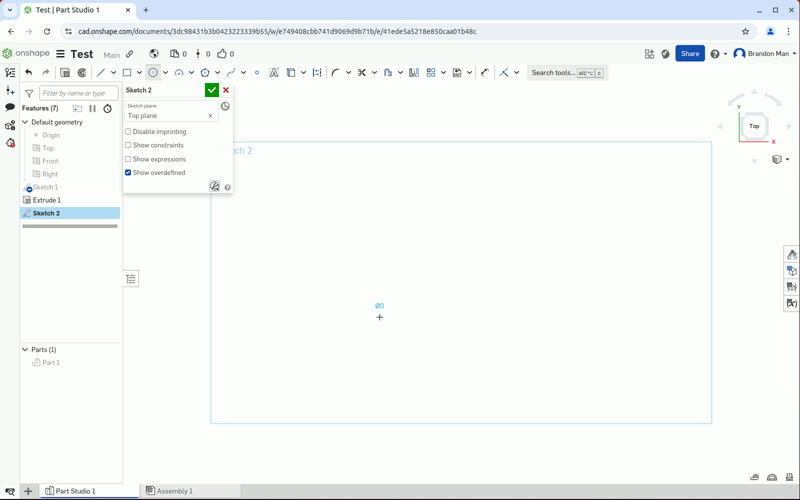
mouse_move(389, 316)
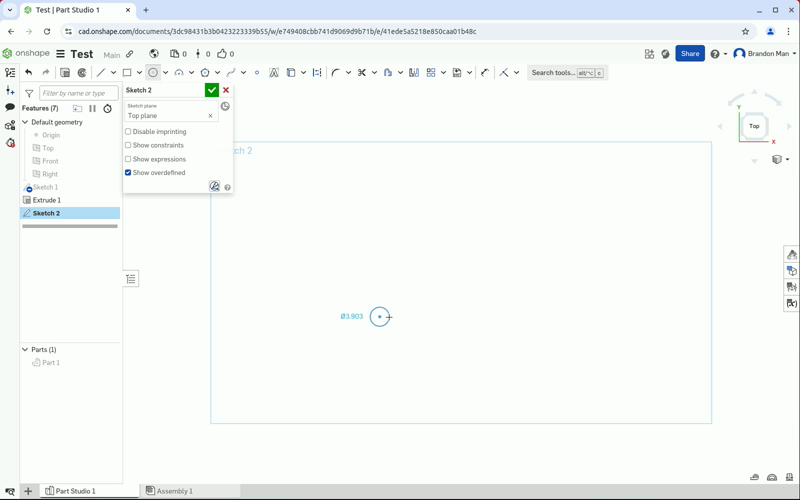
click(389, 316)
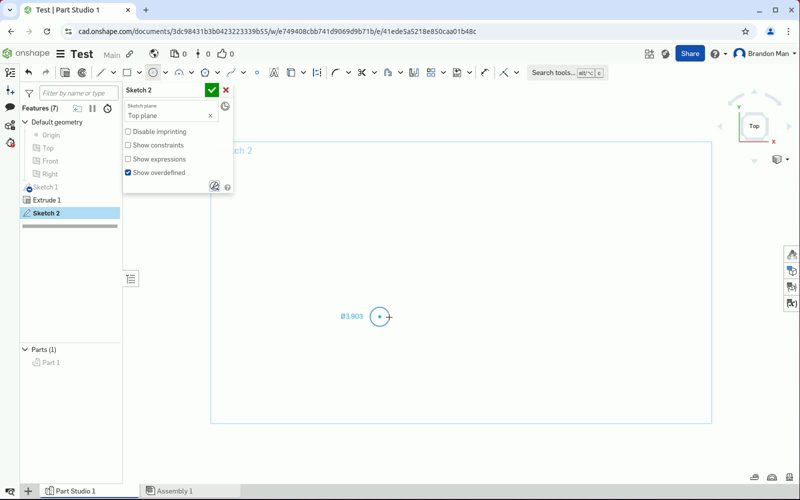
key(esc)
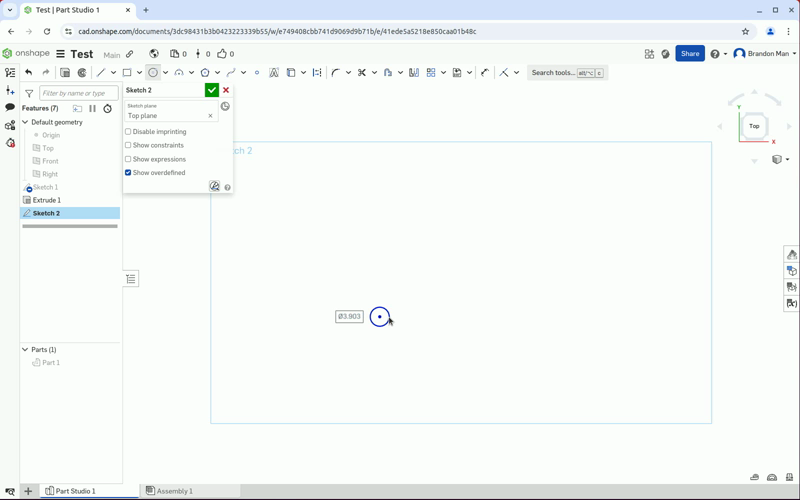
mouse_move(384, 319)
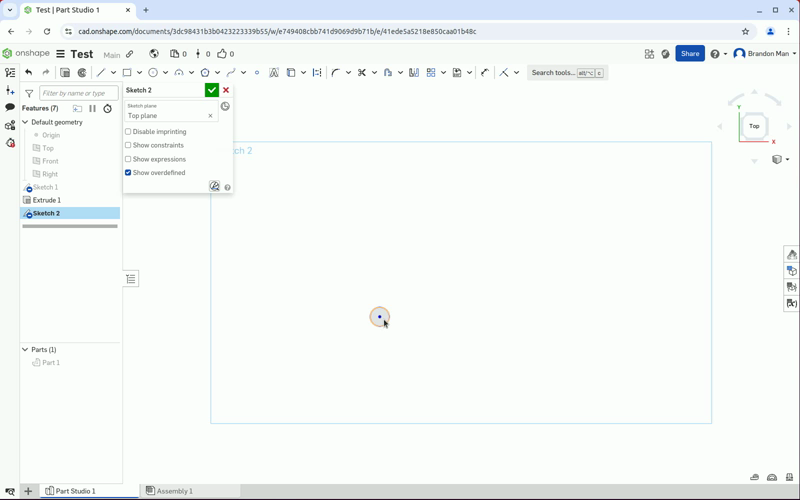
scroll(6)
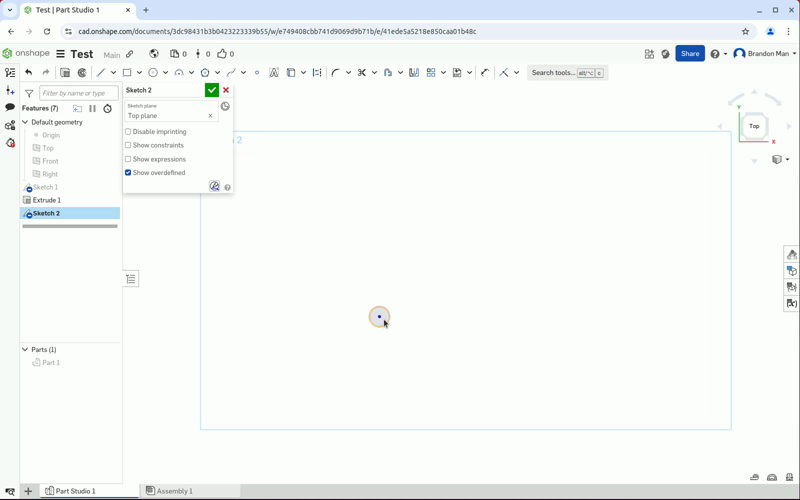
scroll(6)
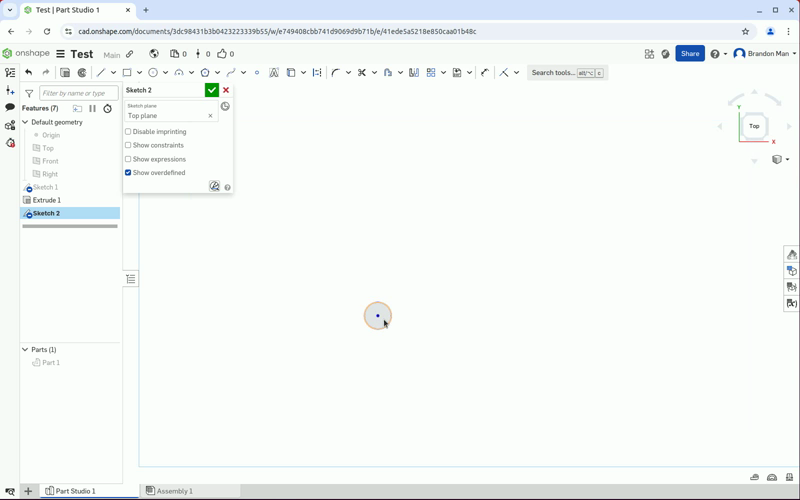
scroll(6)
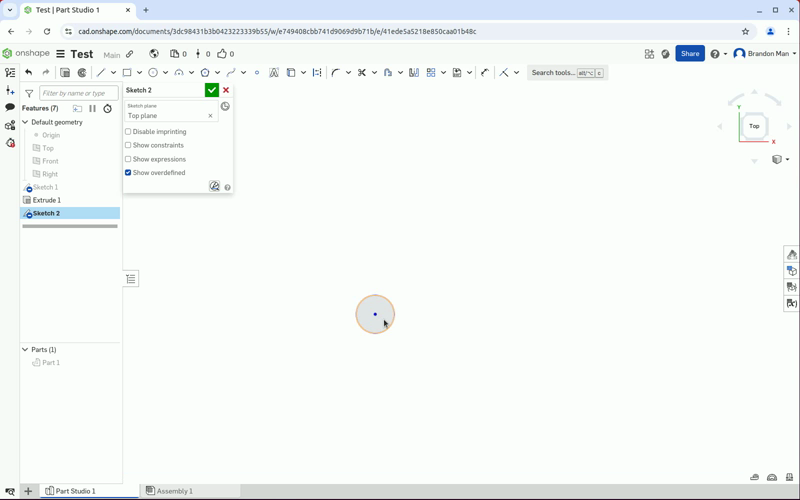
scroll(6)
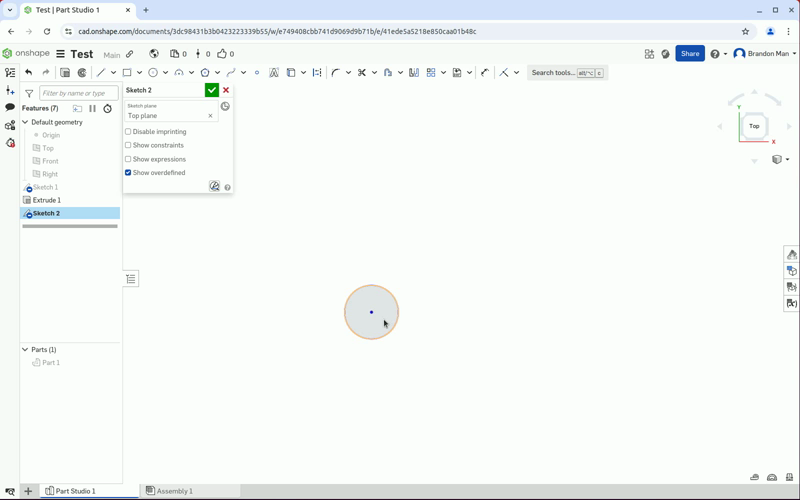
scroll(6)
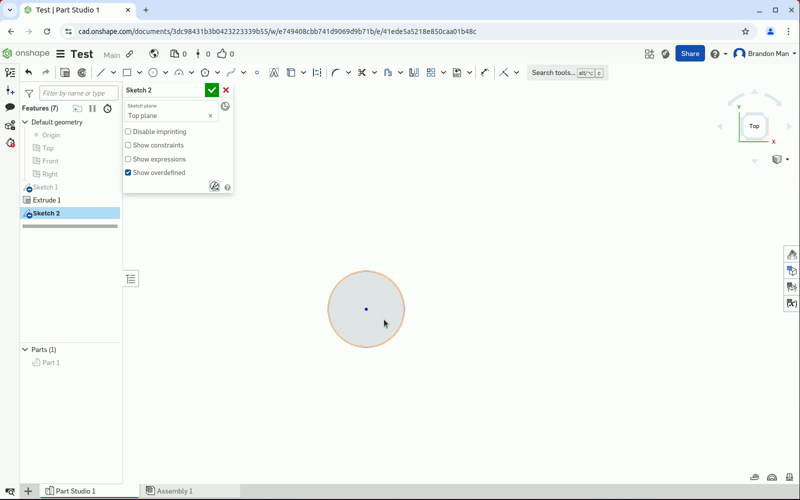
scroll(6)
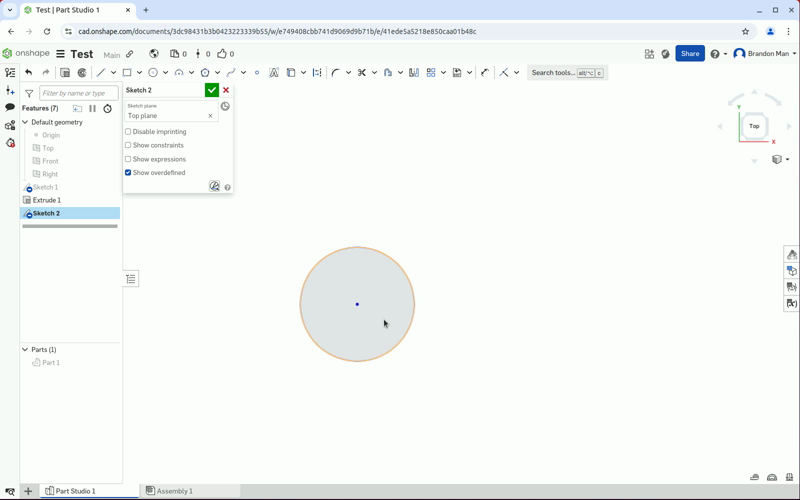
scroll(6)
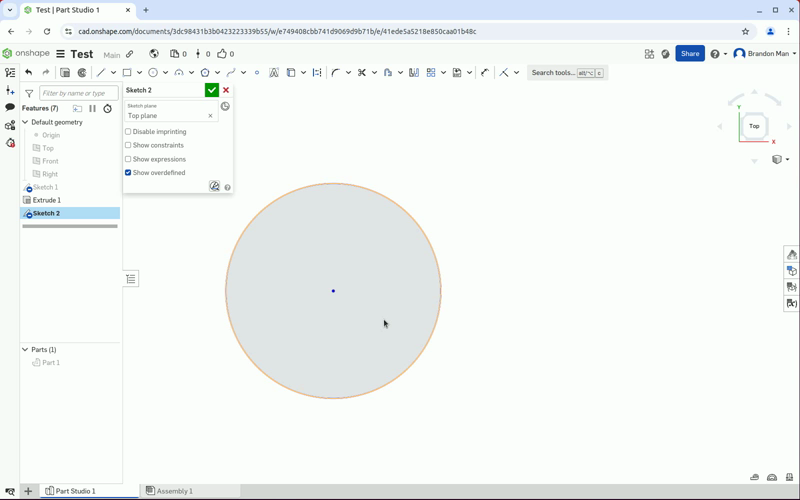
click(384, 319)
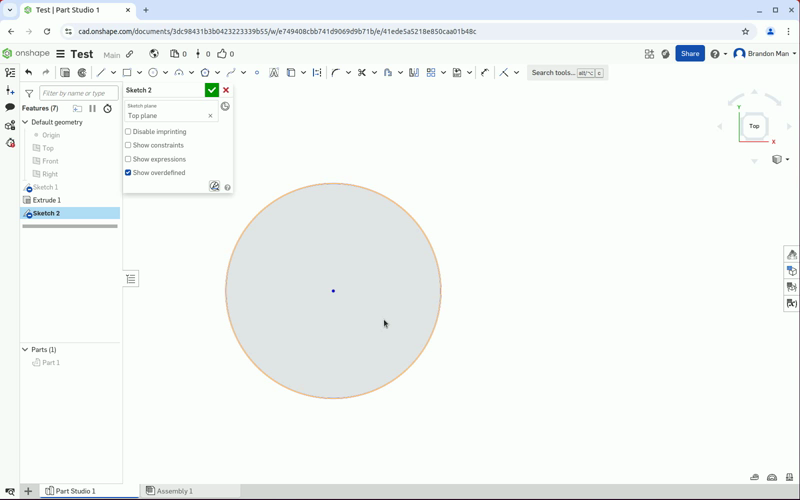
scroll(-6)
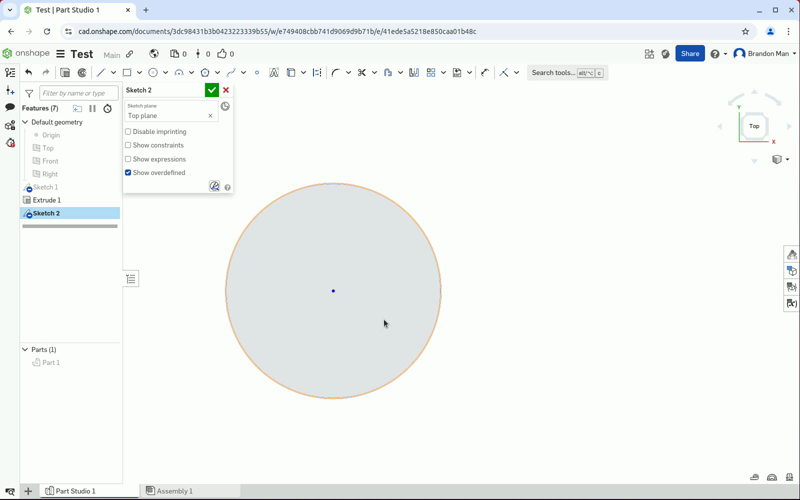
scroll(-6)
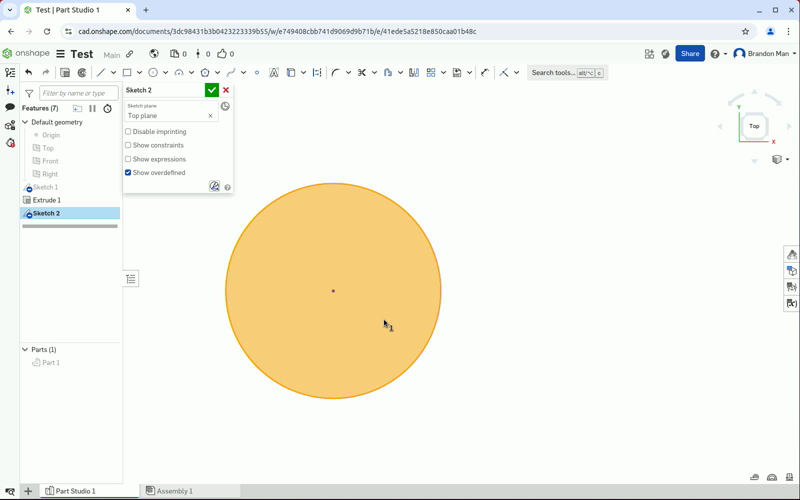
scroll(-6)
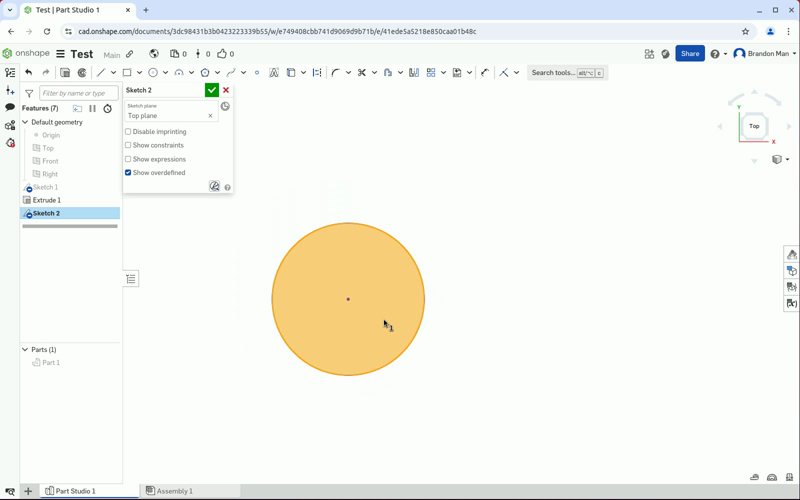
scroll(-6)
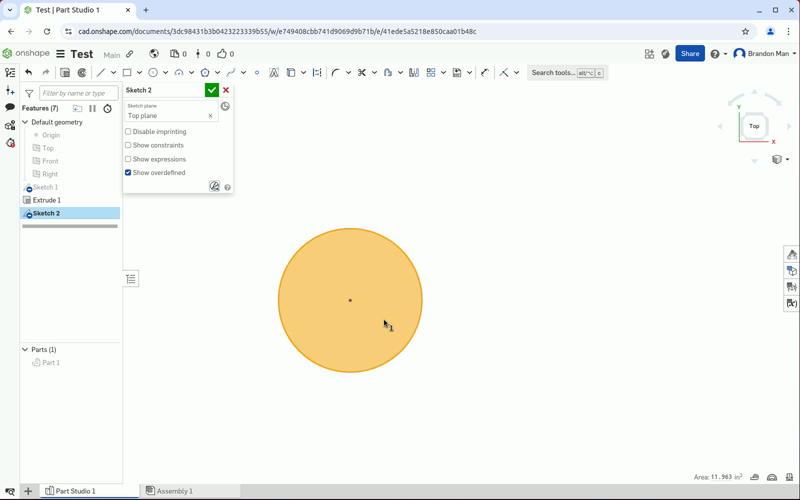
scroll(-6)
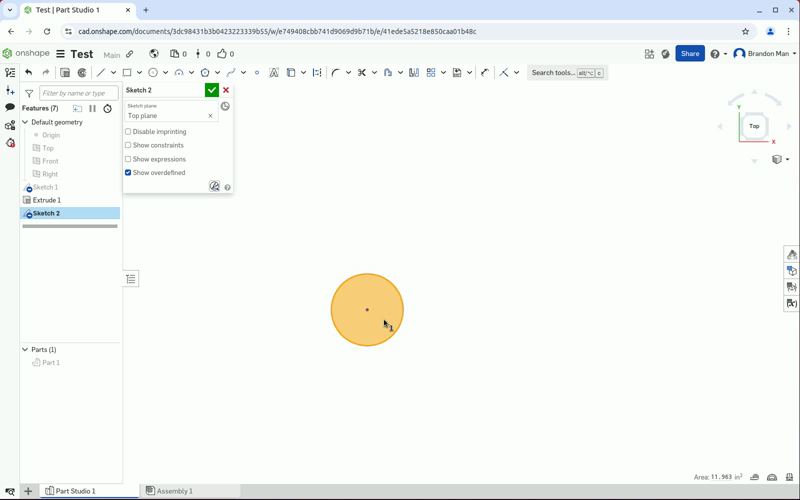
scroll(-6)
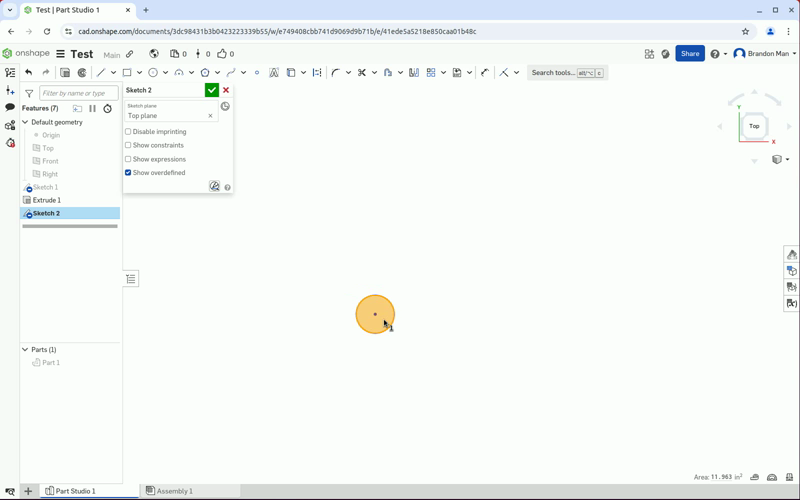
scroll(-6)
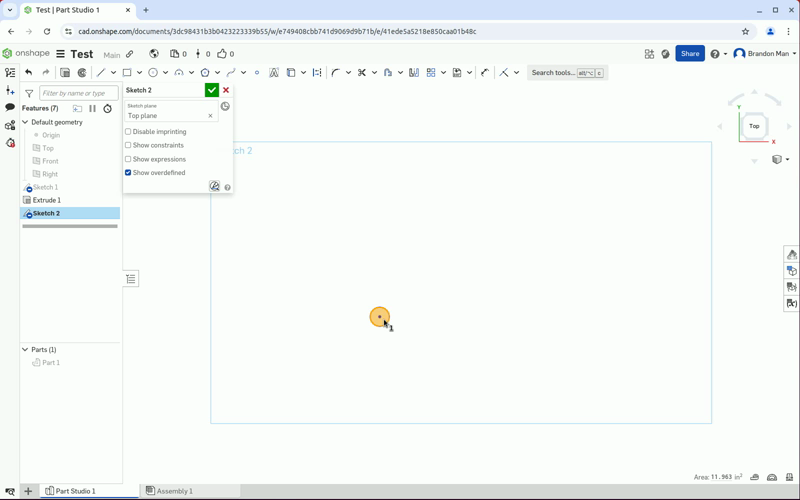
mouse_move(73, 352)
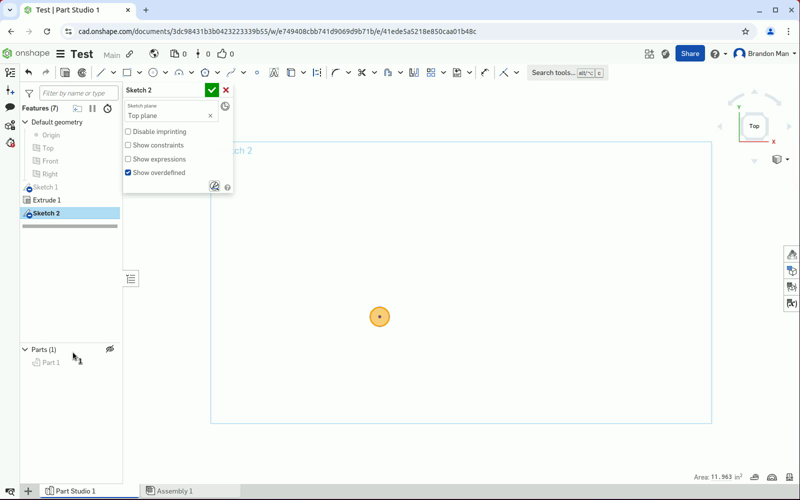
key(shift+y)
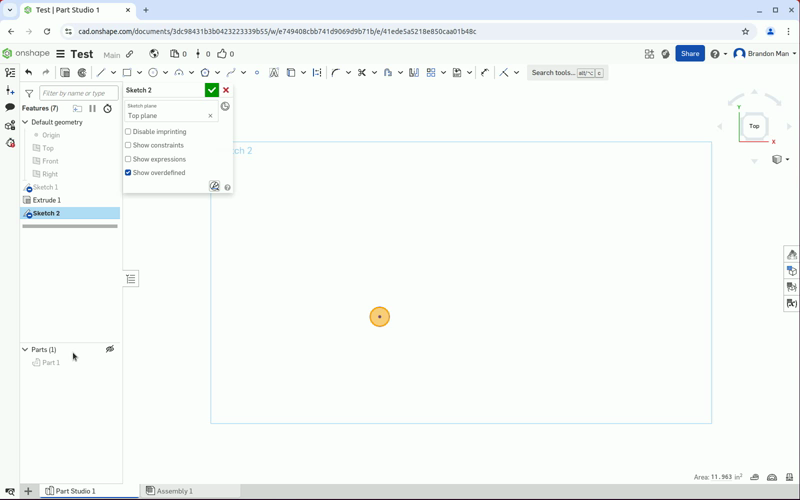
key(shift+e)
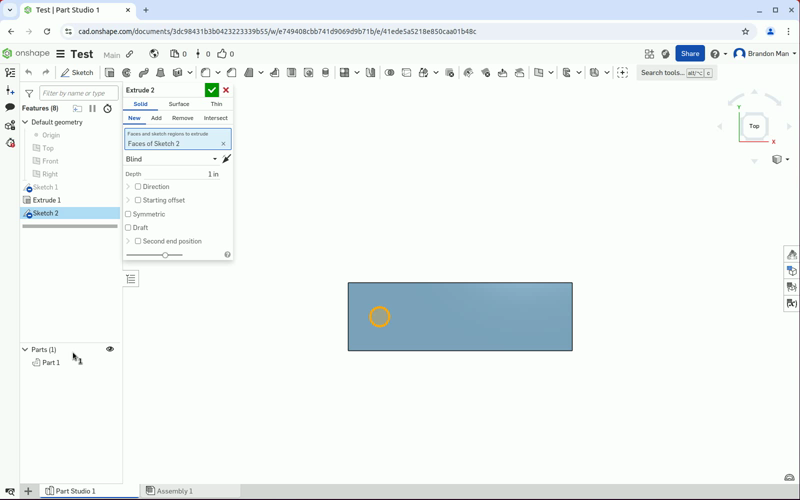
mouse_move(143, 106)
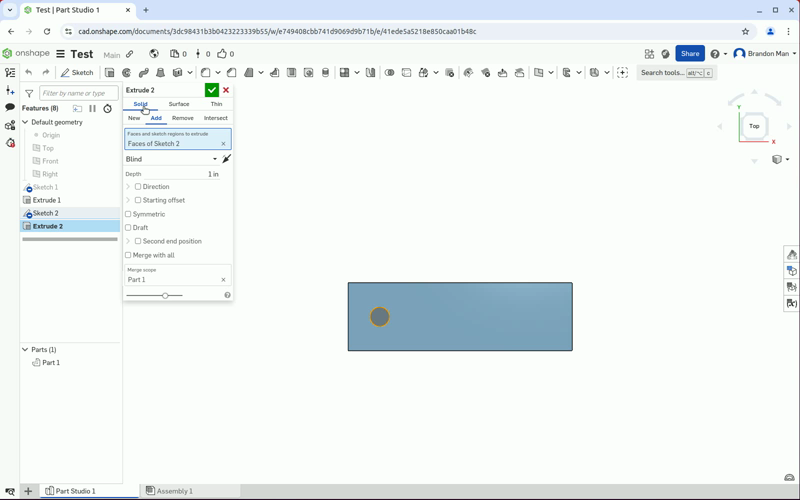
click(143, 106)
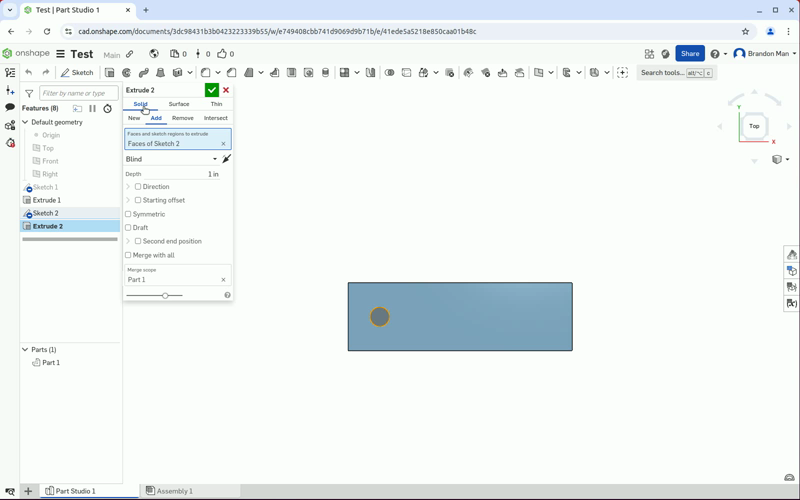
mouse_move(186, 120)
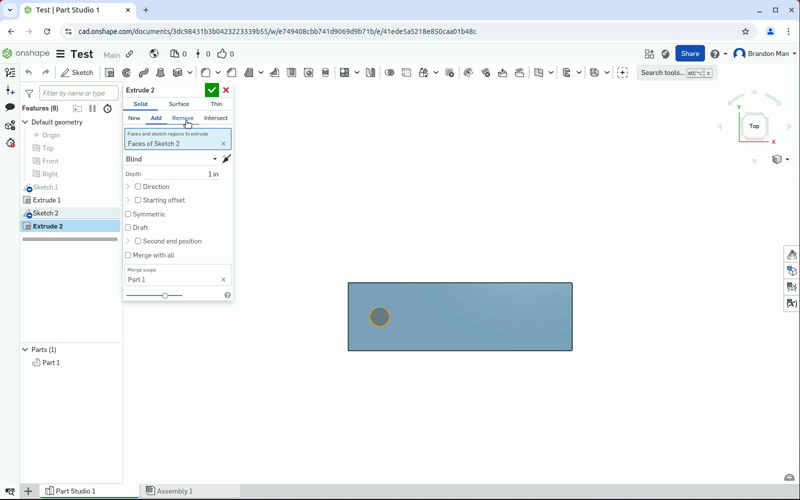
click(186, 120)
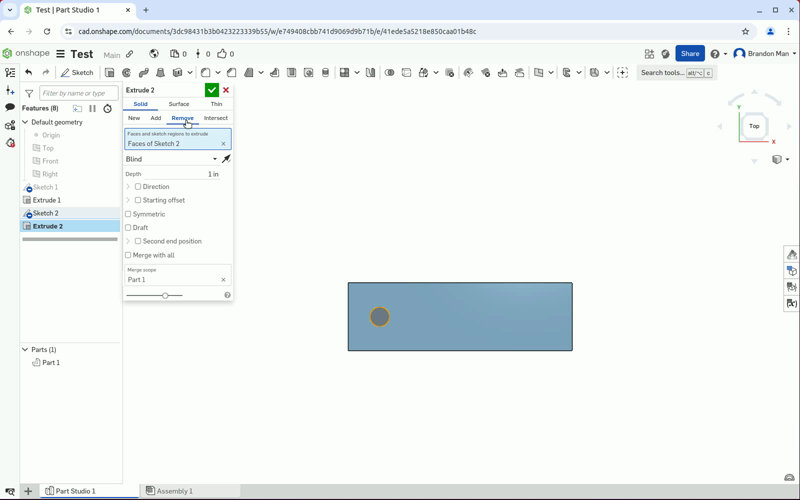
key(tab, 4)
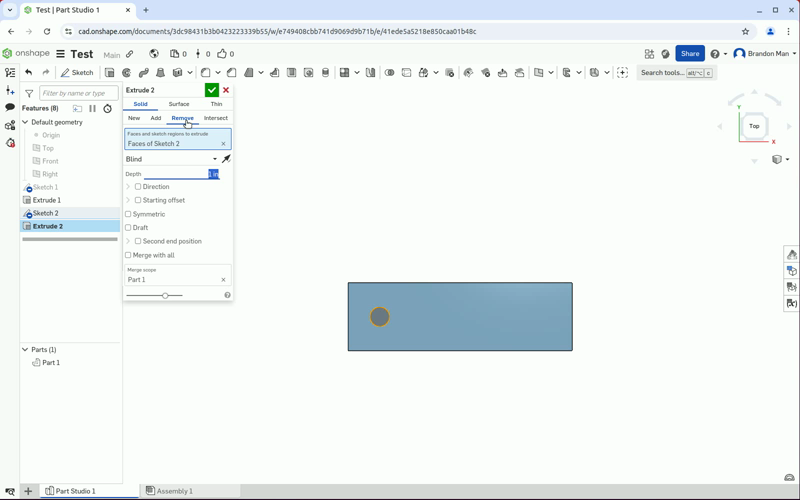
text(23.108)
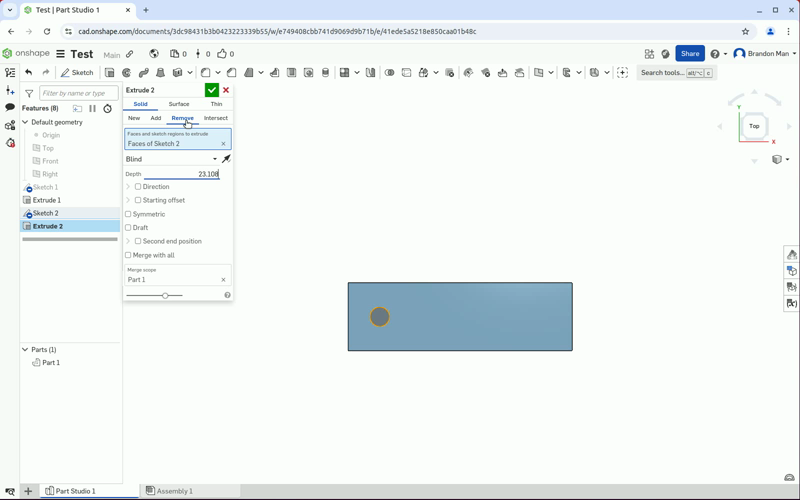
key(tab, 6)
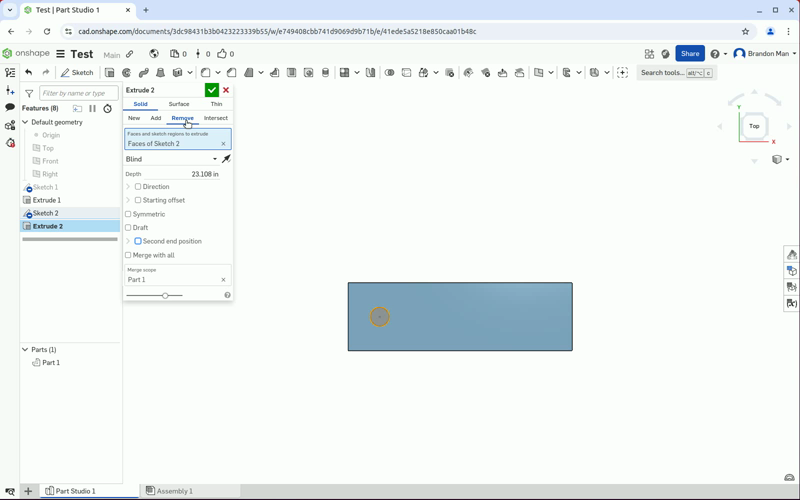
key(space)
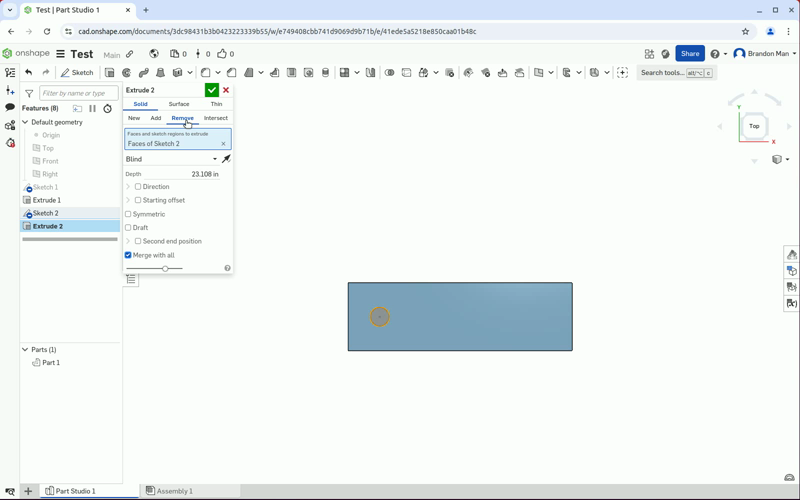
key(enter)
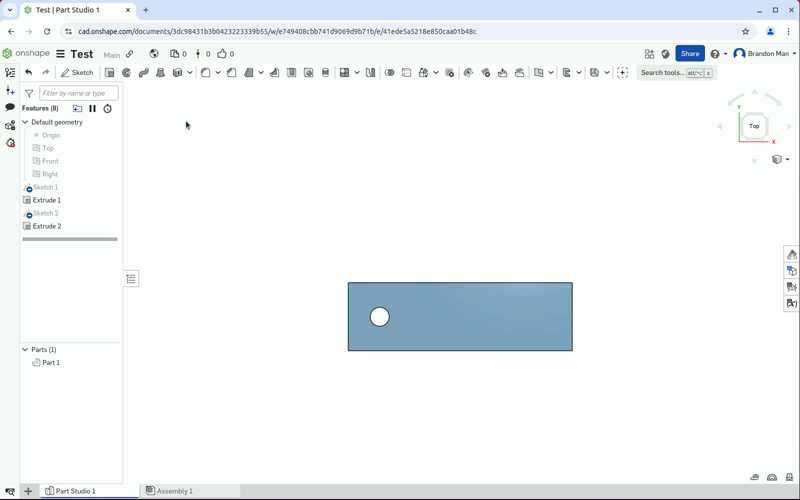
key(shift+h)
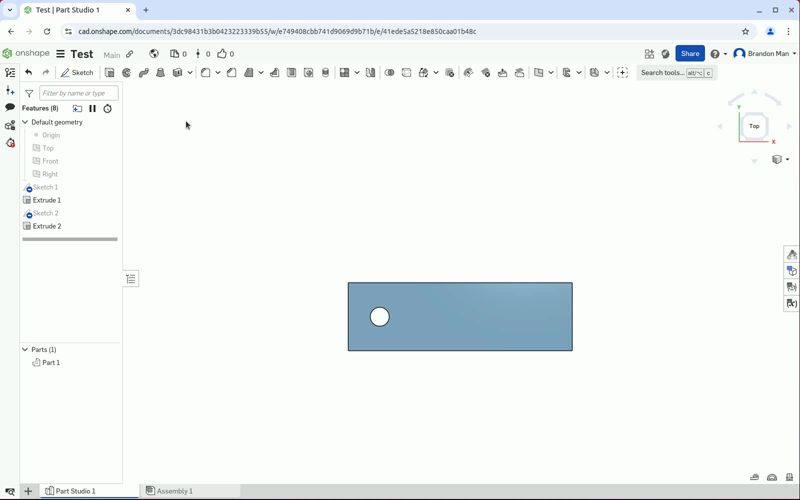
key(shift+h)
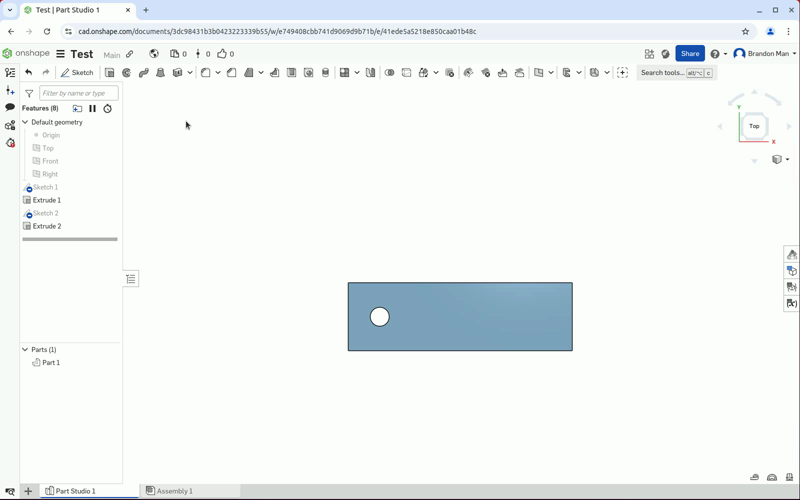
mouse_move(73, 189)
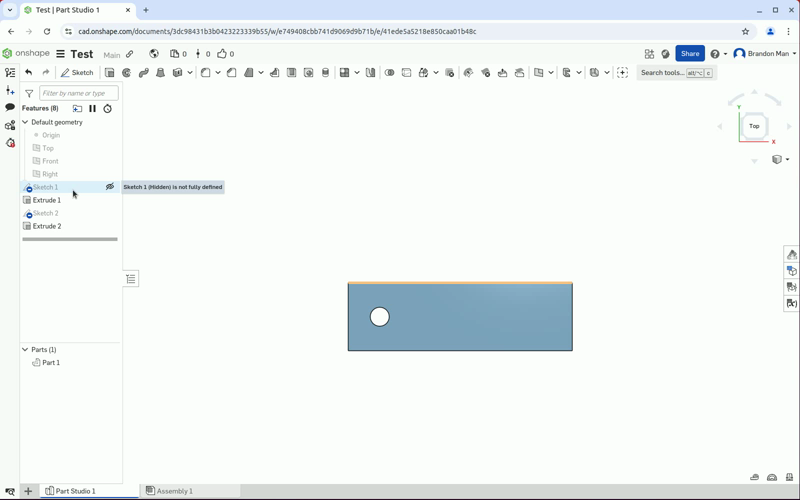
click(73, 189)
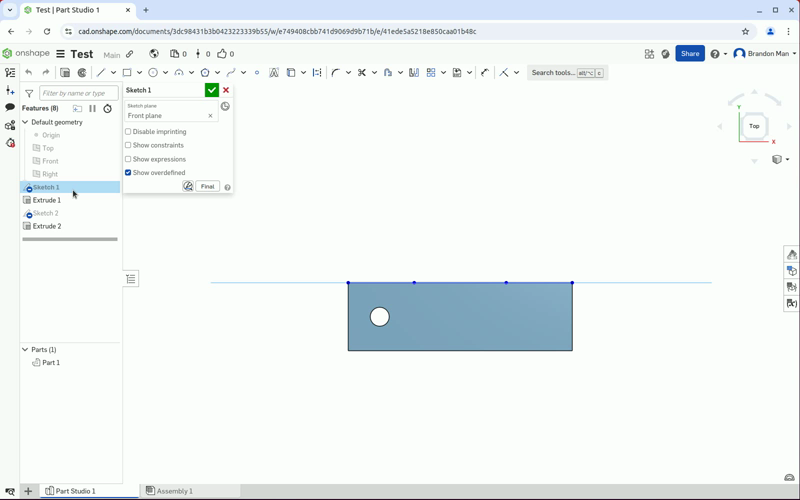
mouse_move(229, 92)
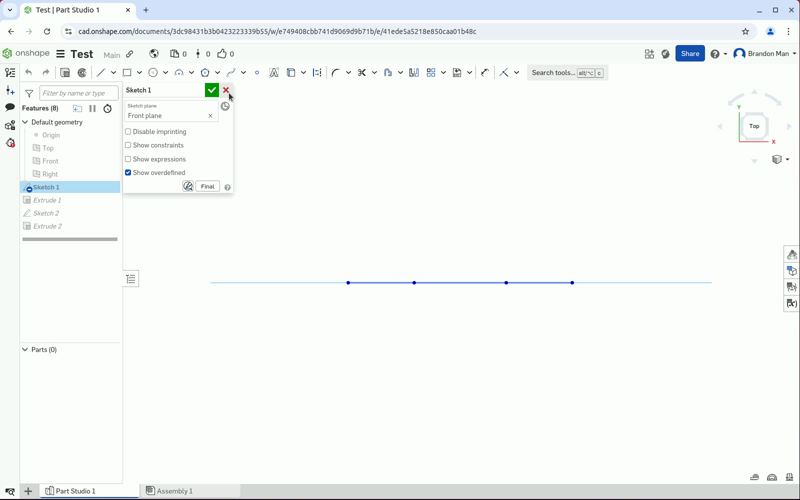
click(229, 92)
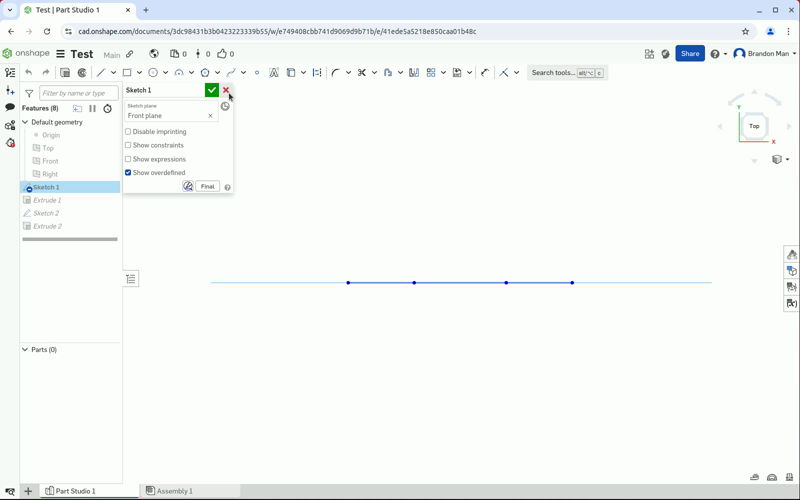
key(shift+s)
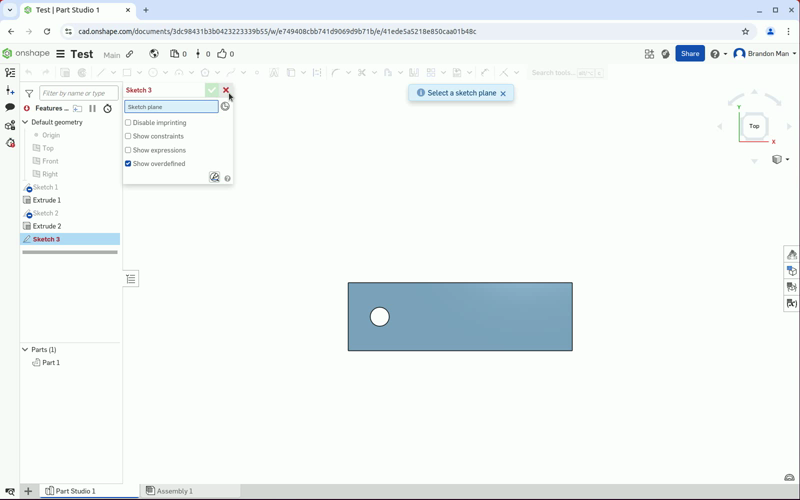
mouse_move(73, 150)
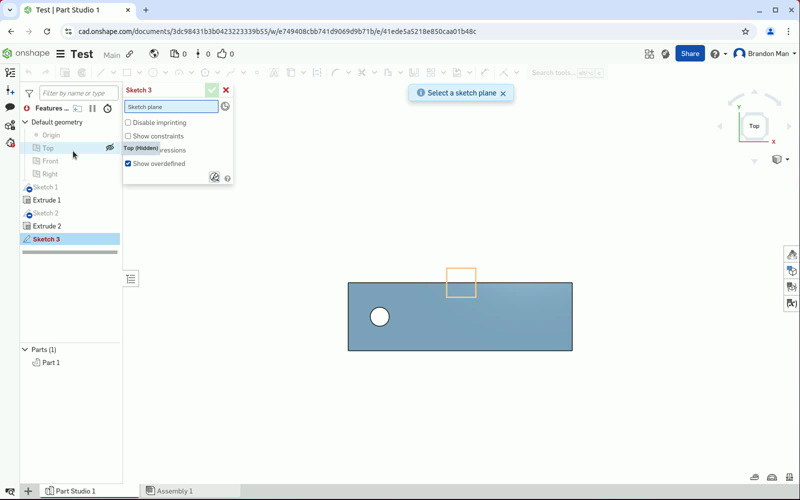
click(73, 150)
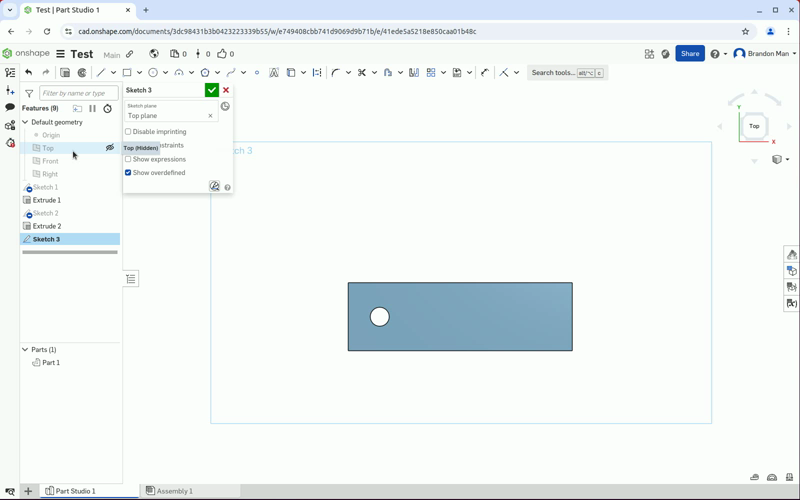
mouse_move(73, 352)
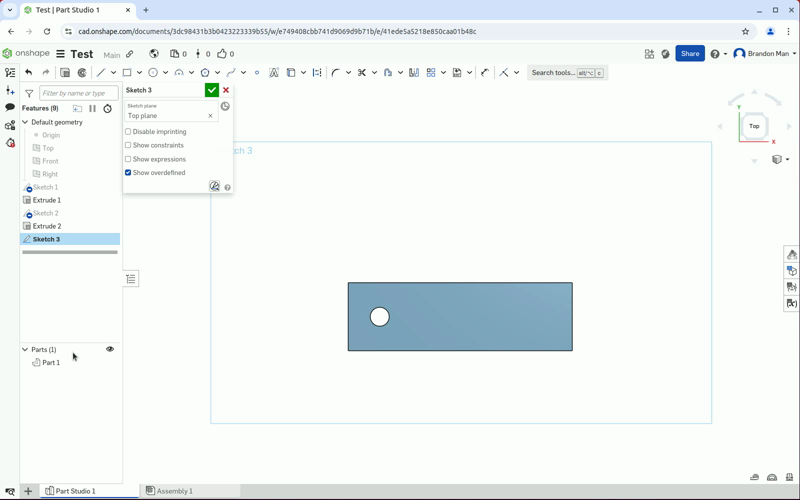
key(y)
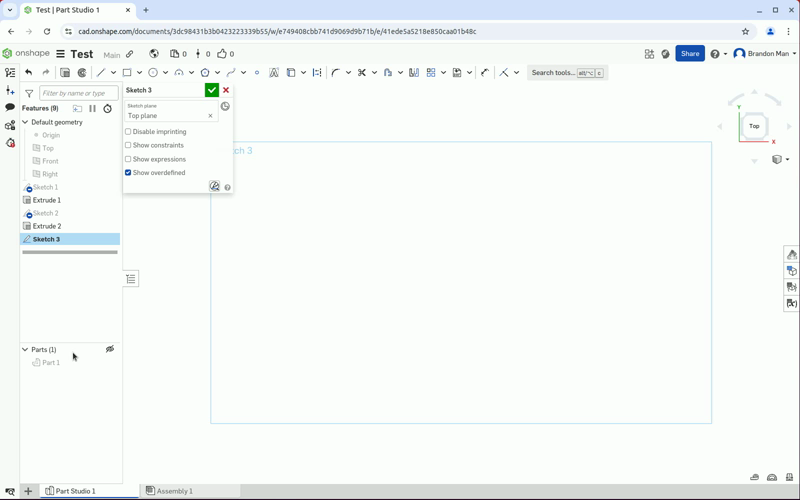
key(c)
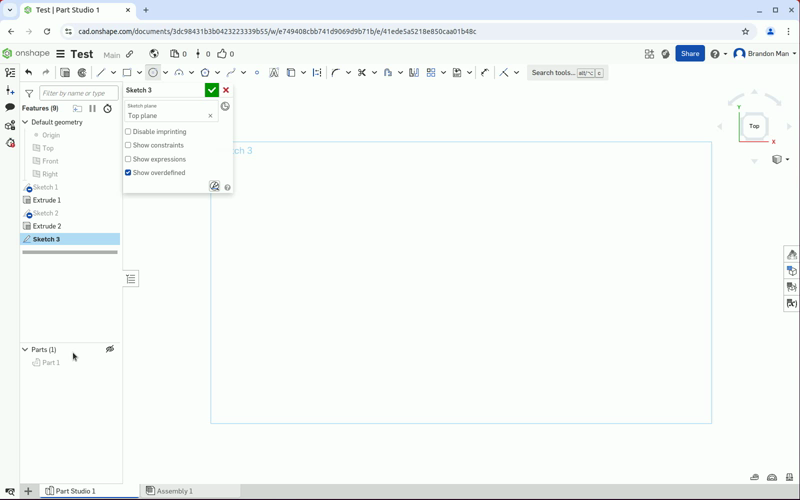
key_down(shift)
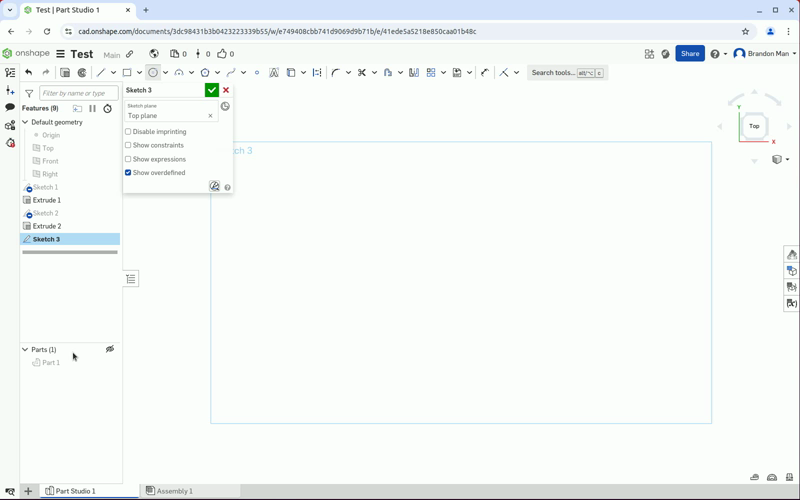
mouse_move(541, 316)
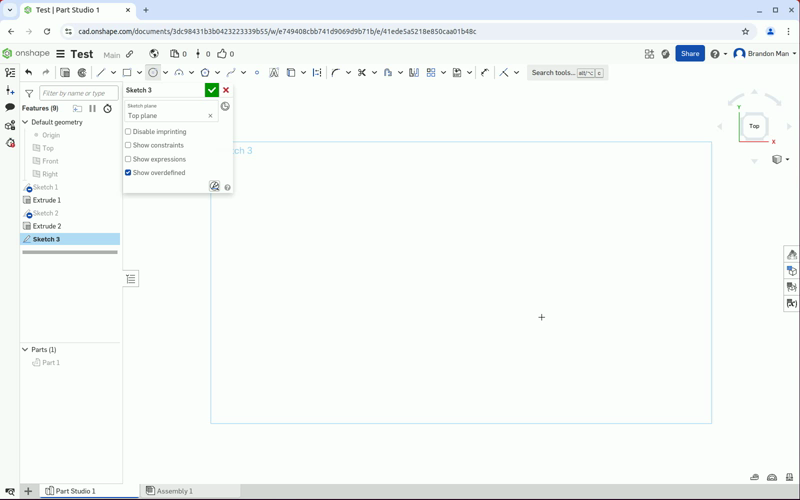
click(541, 316)
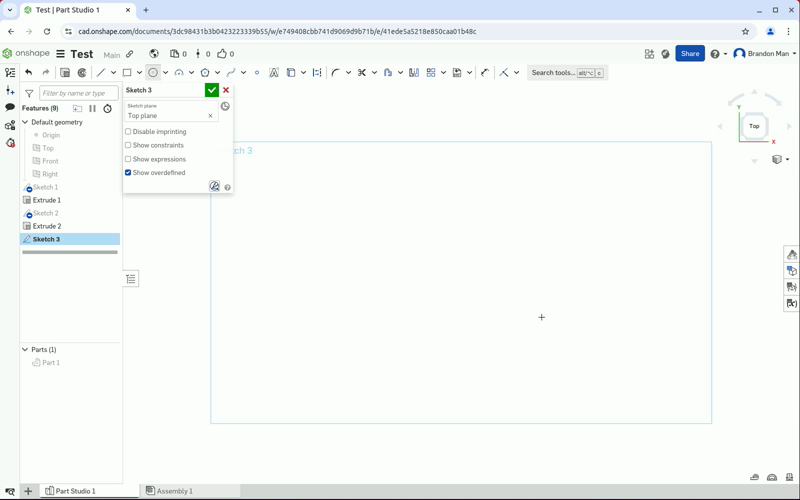
key_up(shift)
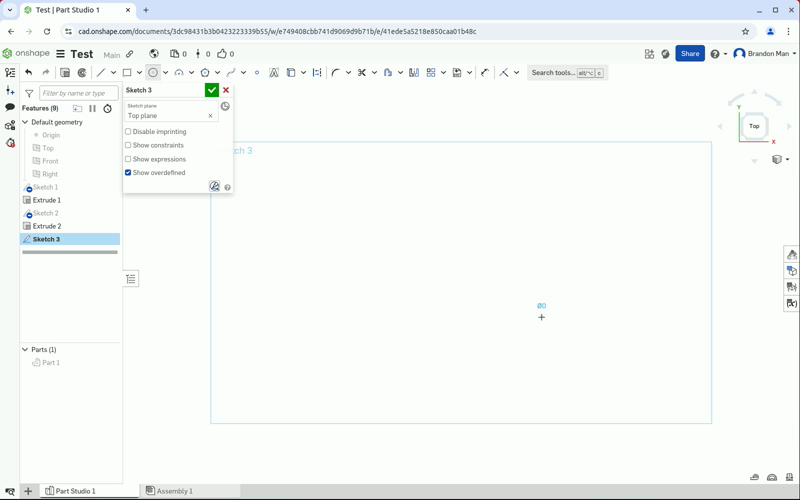
mouse_move(551, 316)
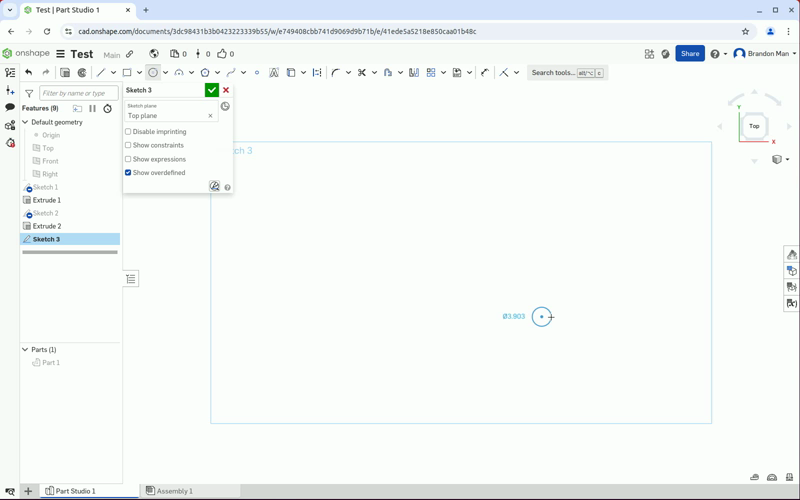
click(551, 316)
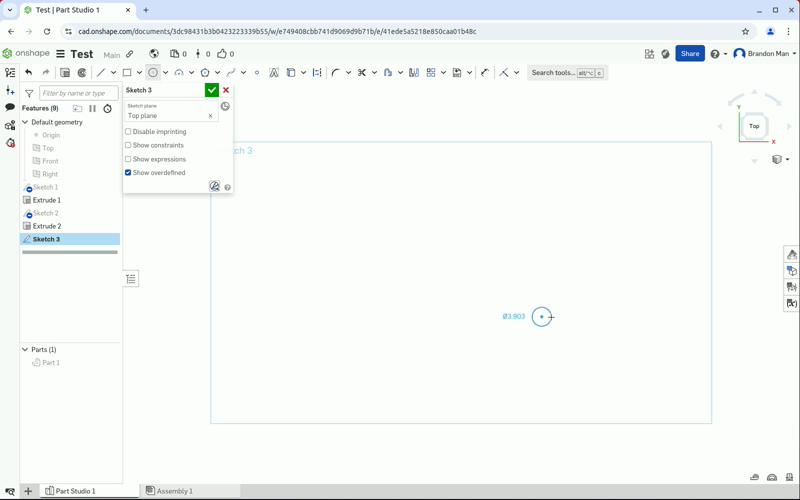
key(esc)
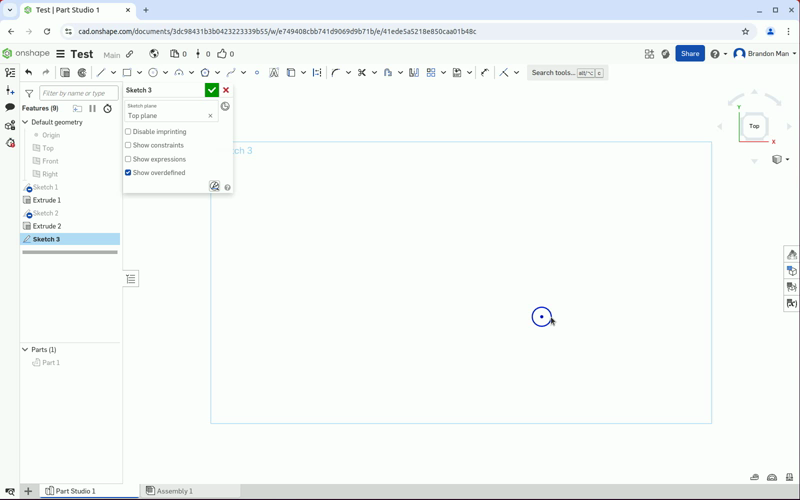
mouse_move(549, 319)
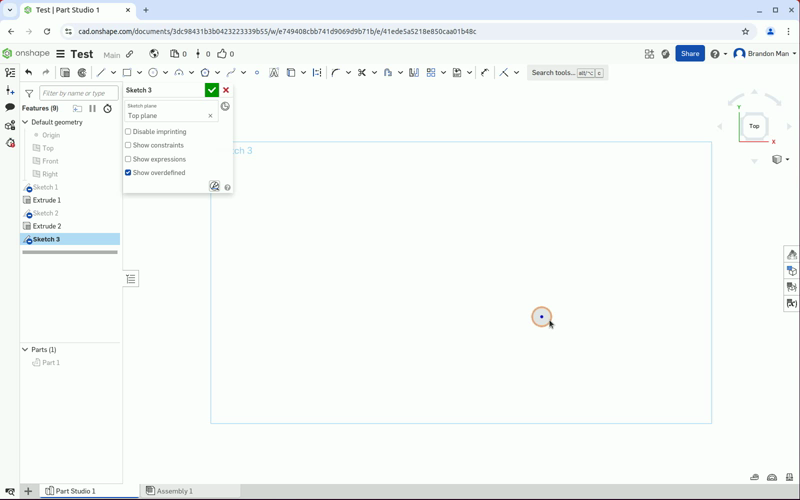
scroll(6)
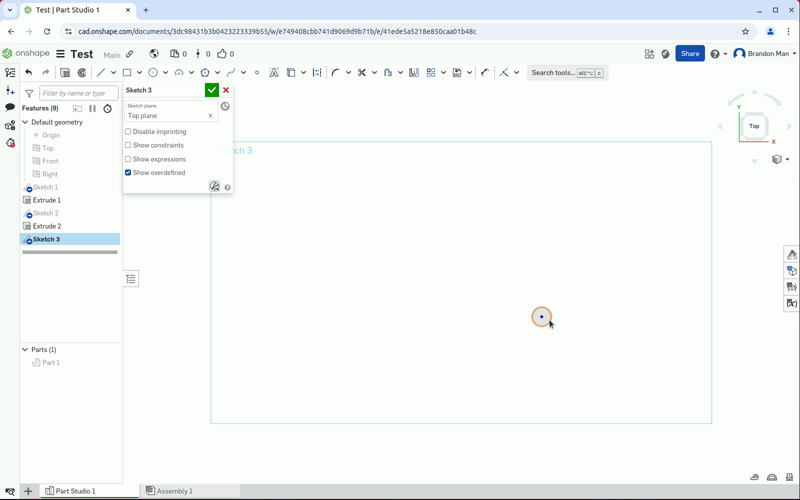
scroll(6)
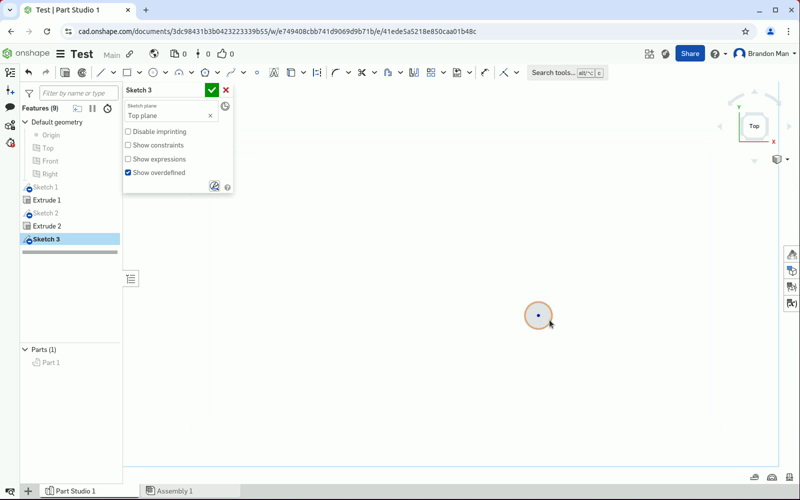
scroll(6)
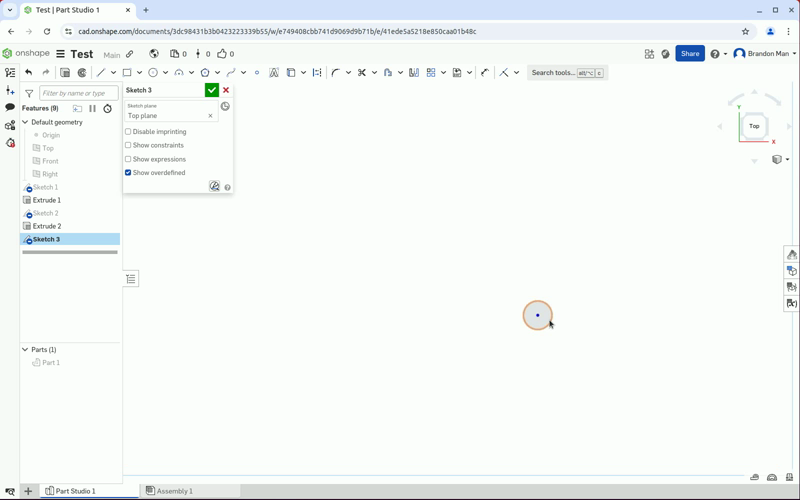
scroll(6)
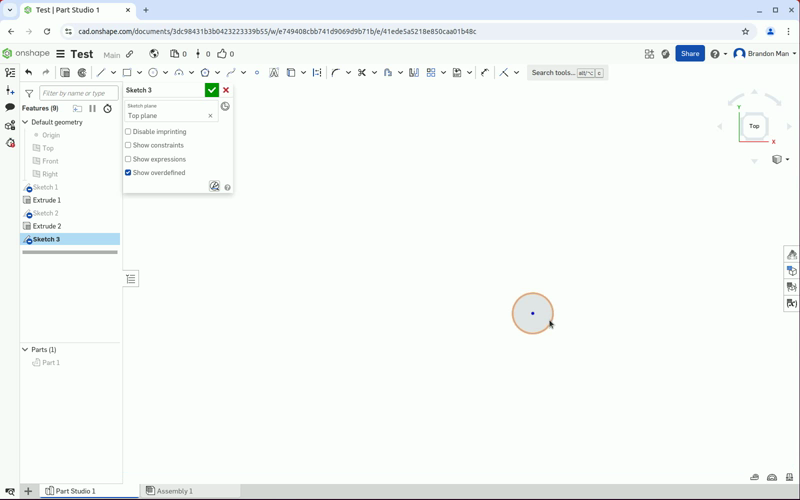
scroll(6)
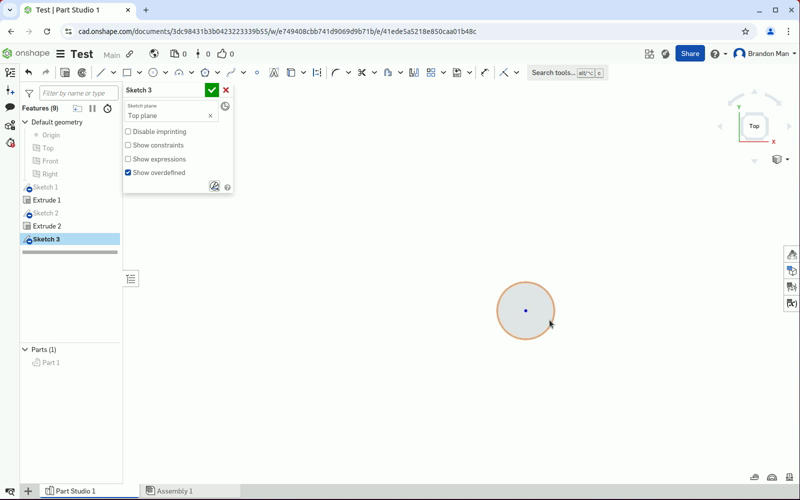
scroll(6)
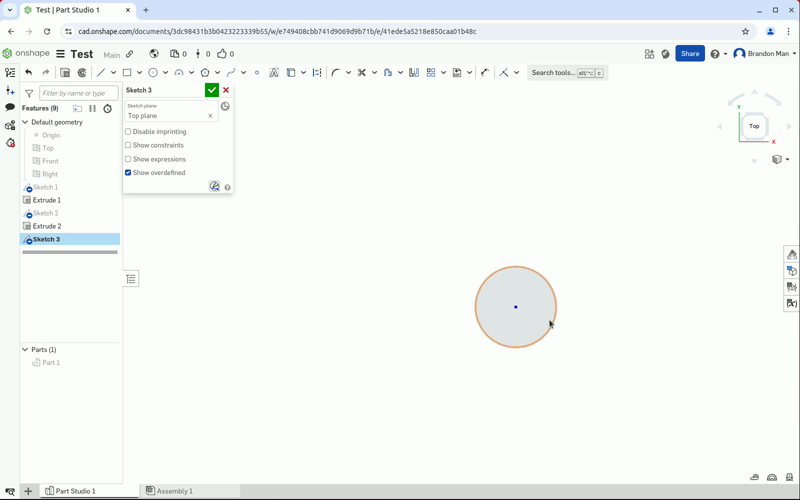
scroll(6)
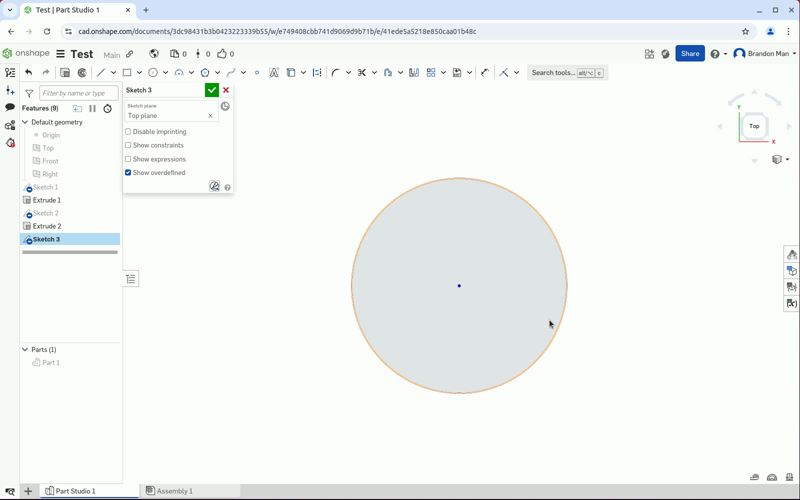
click(549, 319)
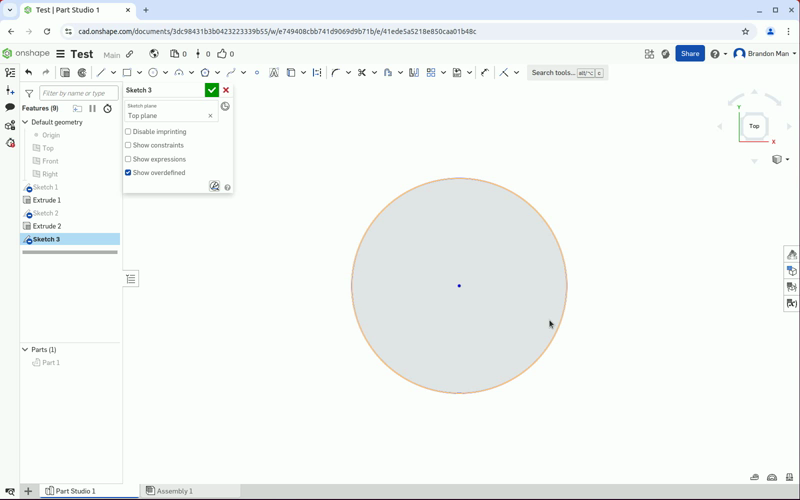
scroll(-6)
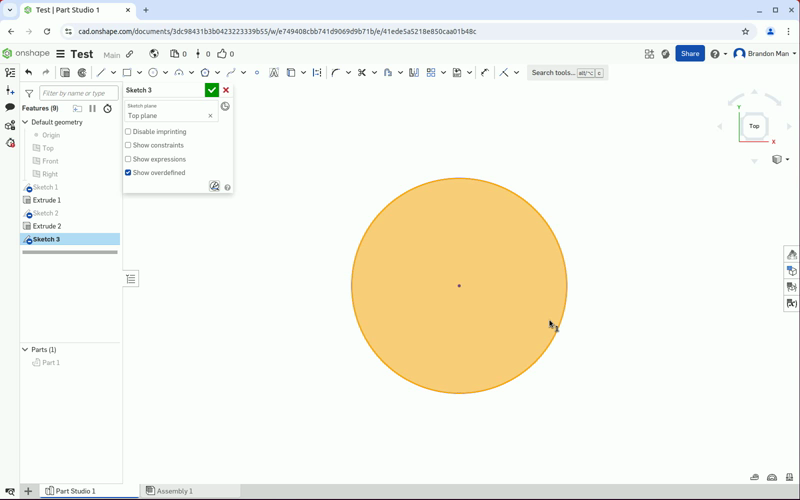
scroll(-6)
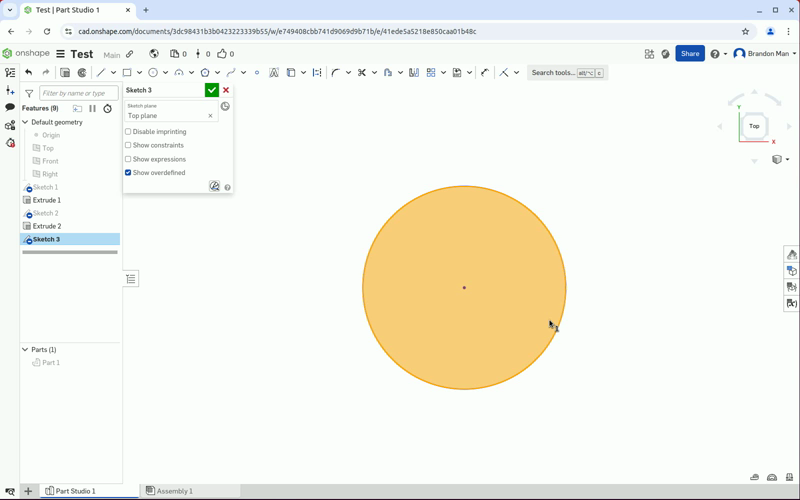
scroll(-6)
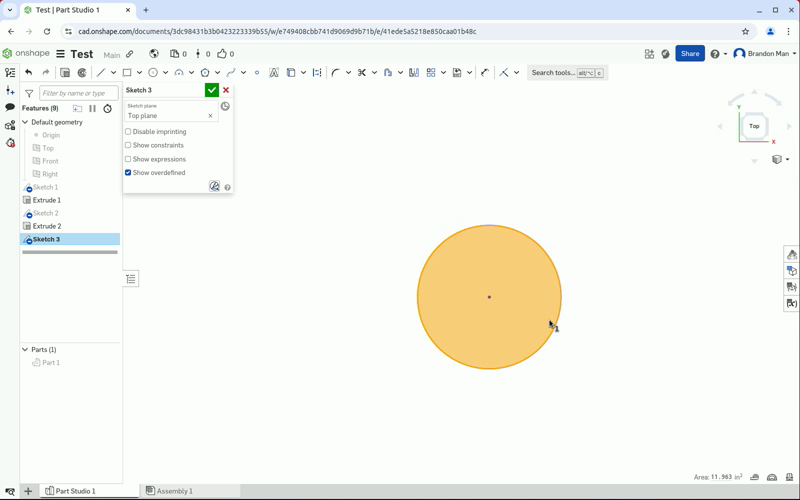
scroll(-6)
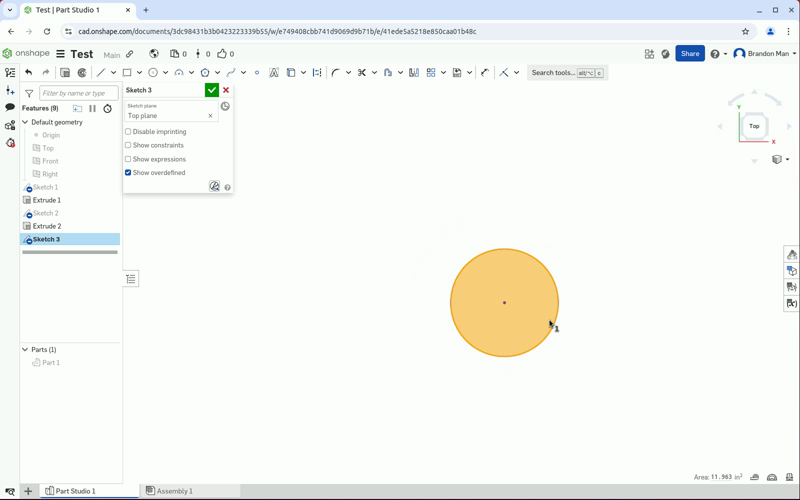
scroll(-6)
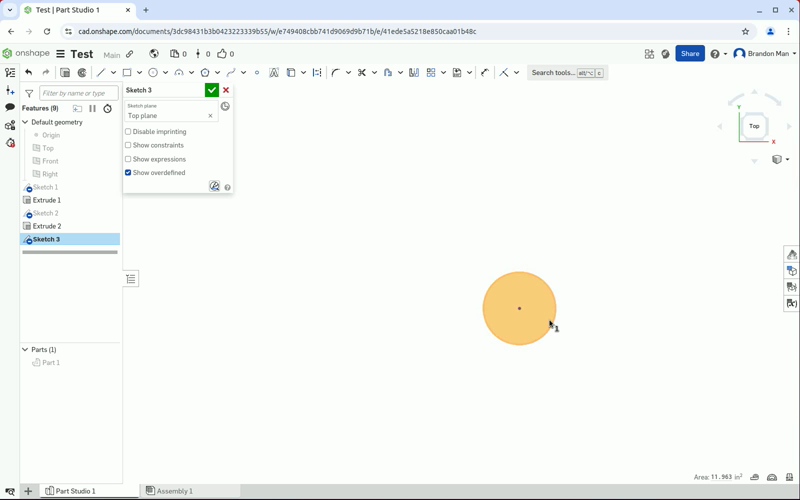
scroll(-6)
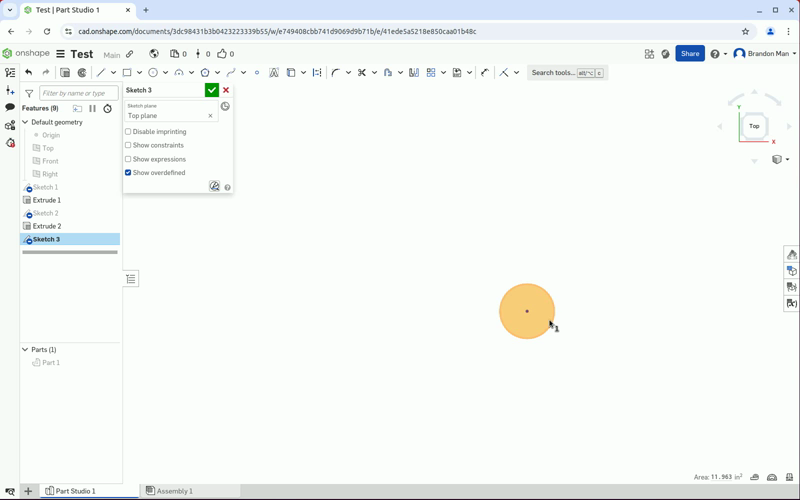
scroll(-6)
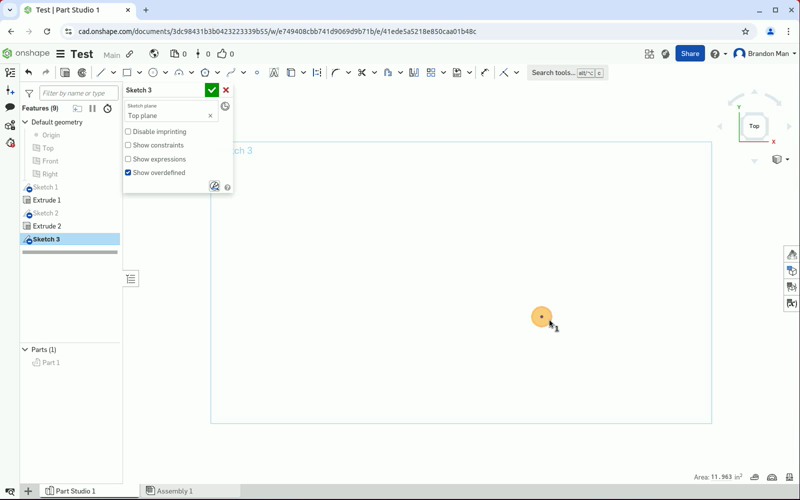
mouse_move(73, 352)
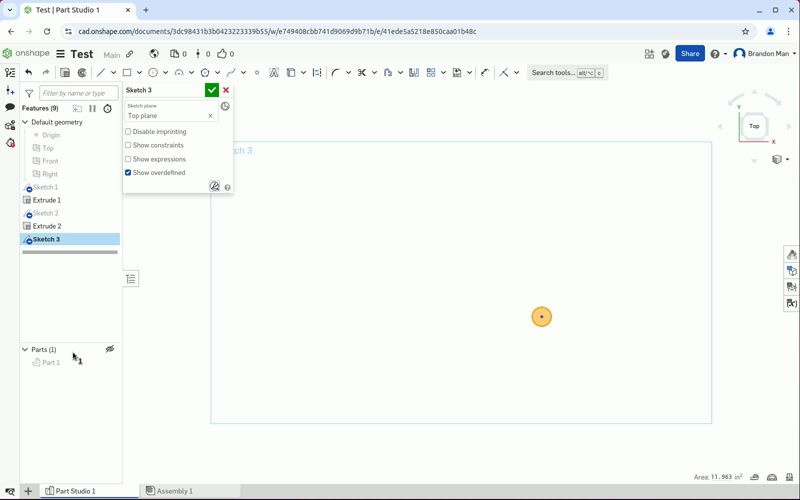
key(shift+y)
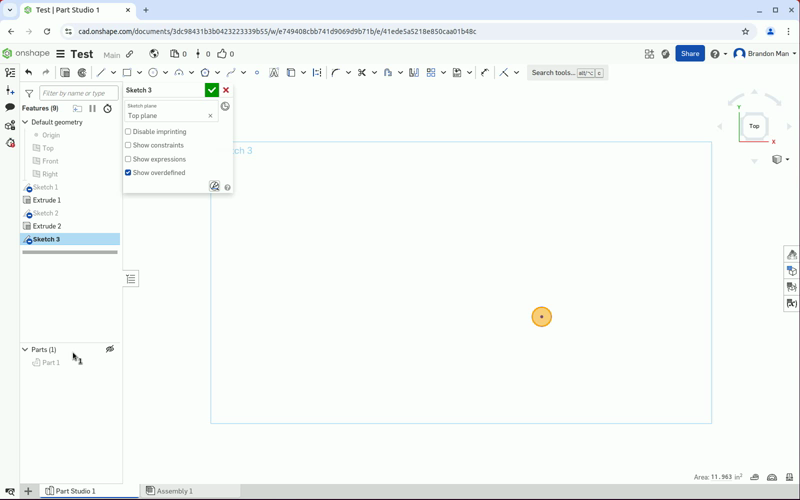
key(shift+e)
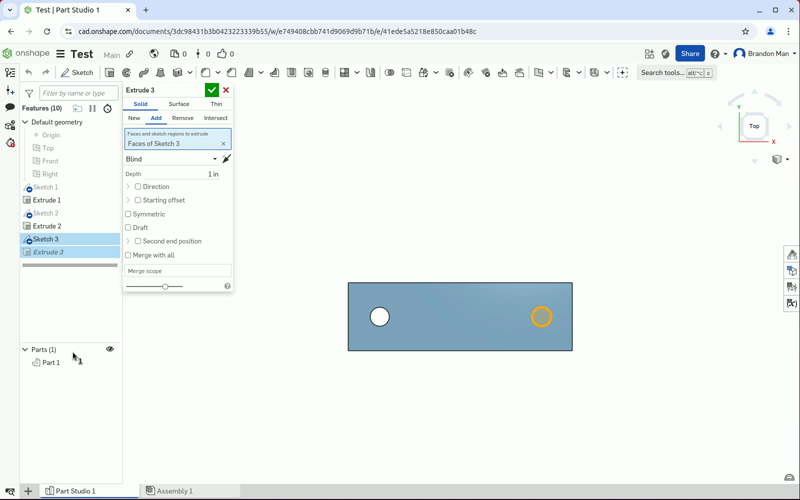
mouse_move(143, 106)
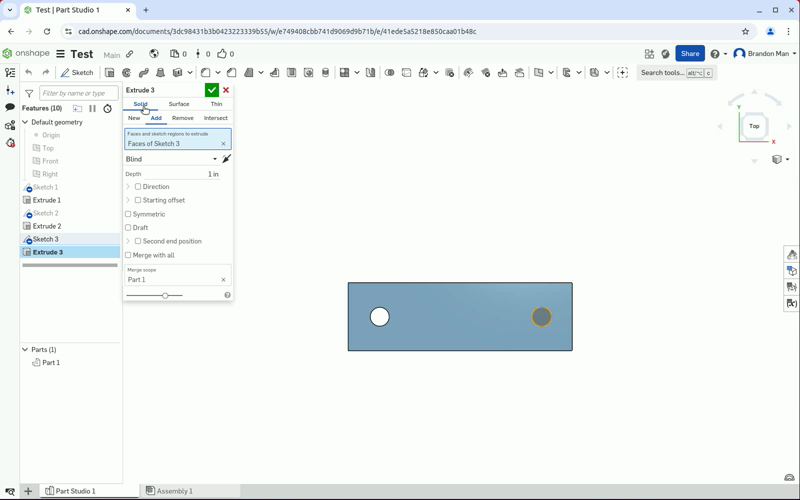
click(143, 106)
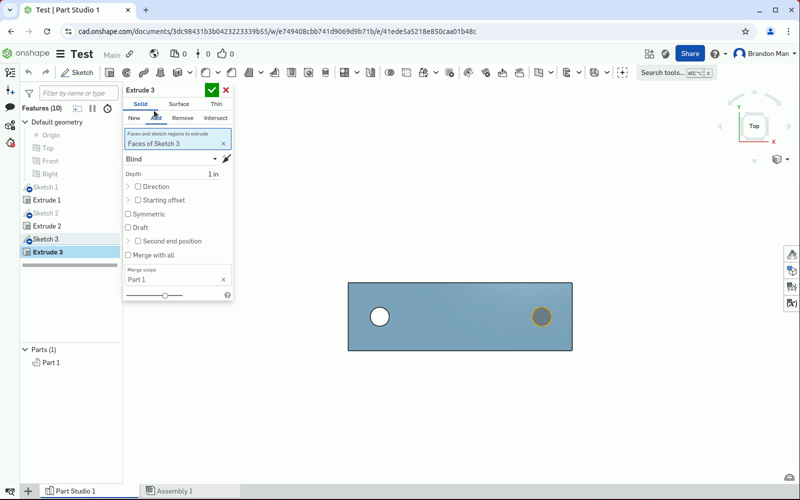
mouse_move(186, 120)
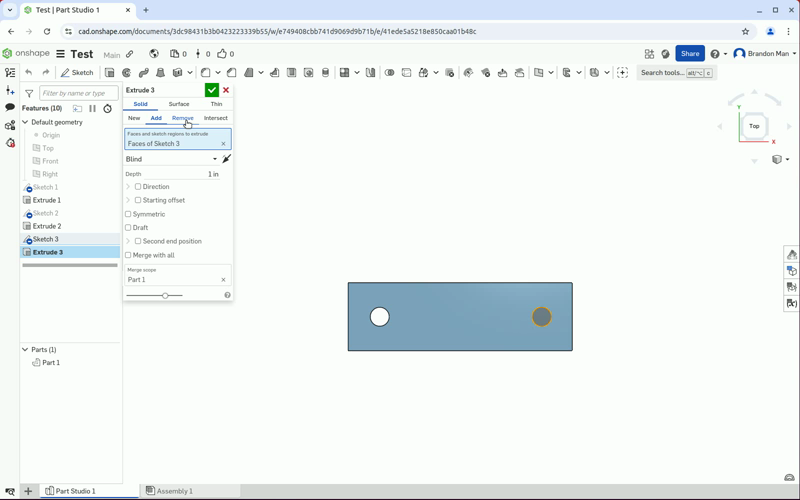
click(186, 120)
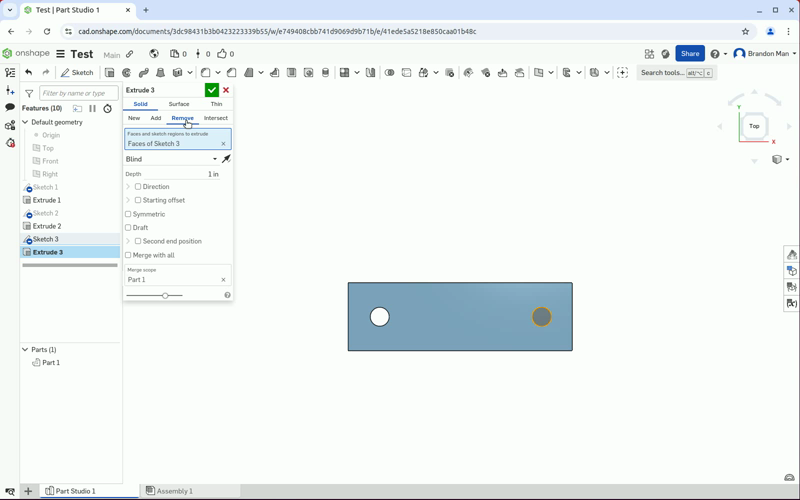
key(tab, 4)
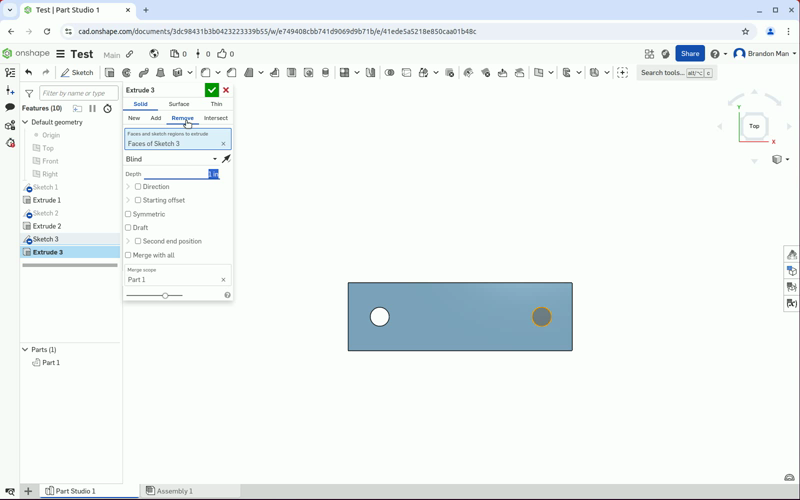
text(23.108)
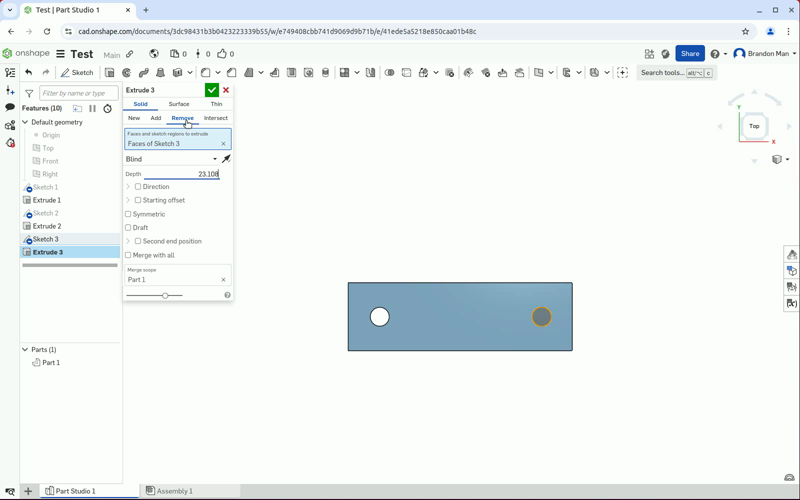
key(tab, 6)
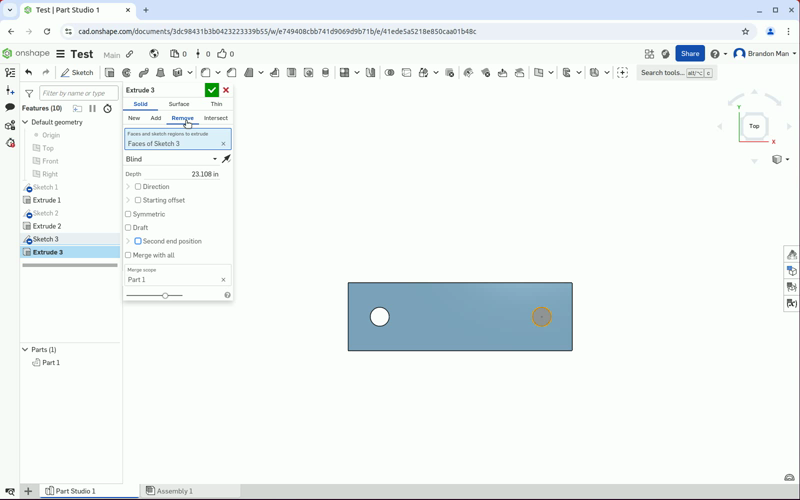
key(space)
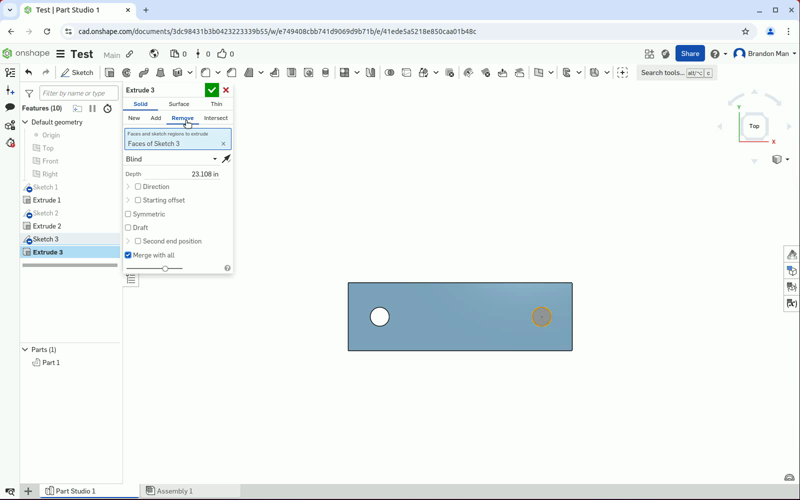
key(enter)
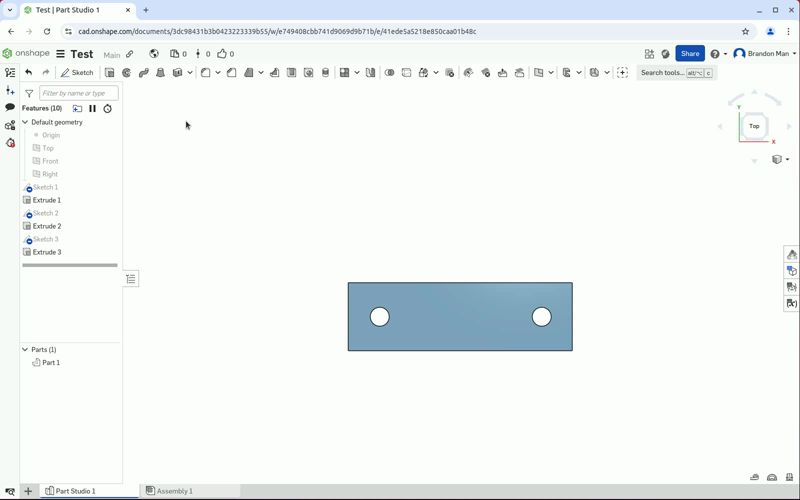
key(shift+h)
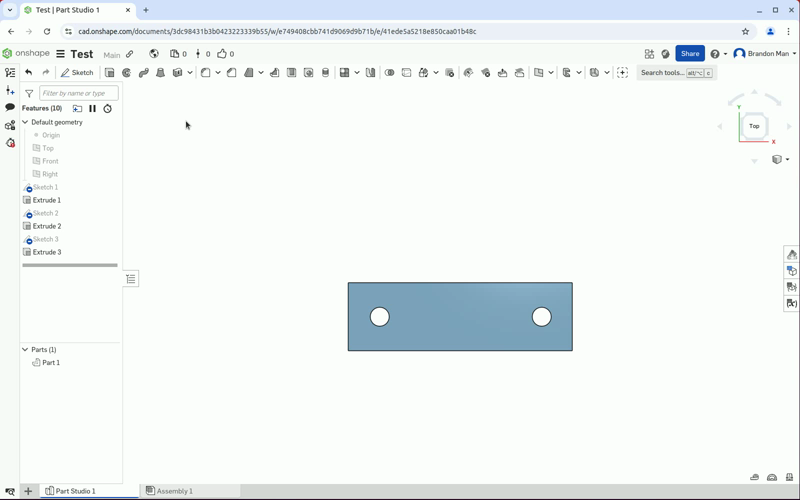
key(shift+h)
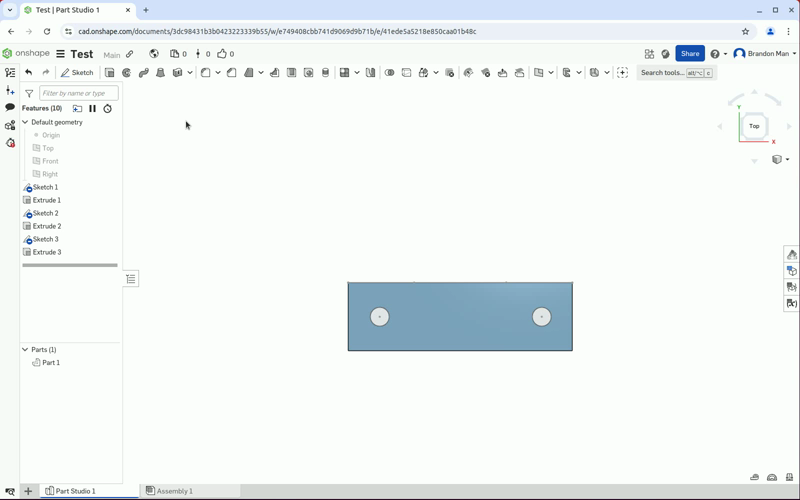
key(shift+7)
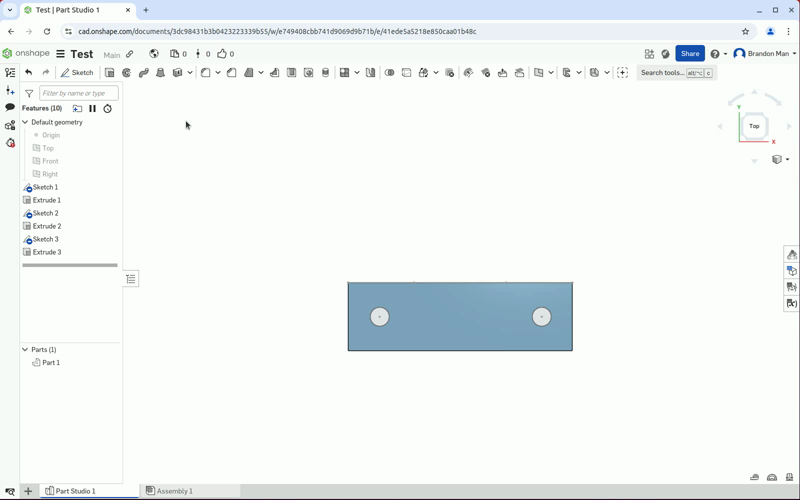
key(up, 3)
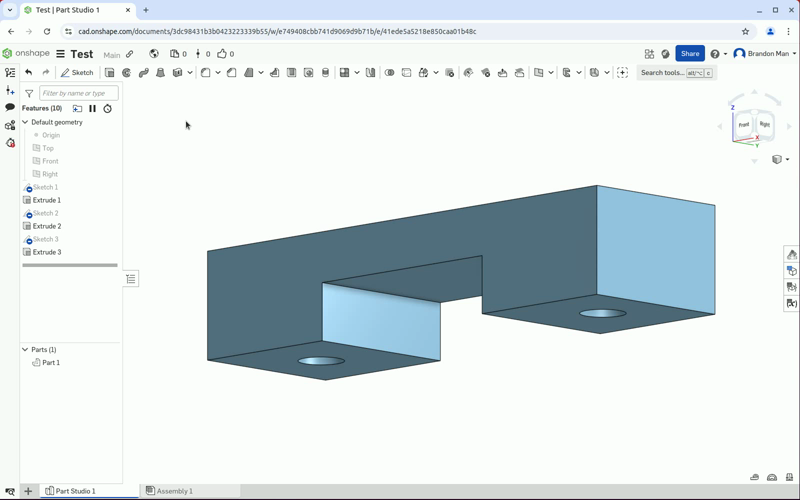
key(left, 3)
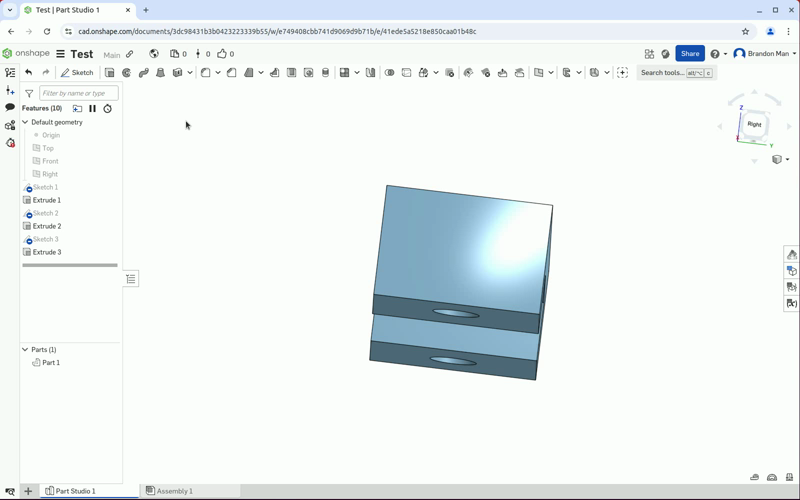
key(right, 3)
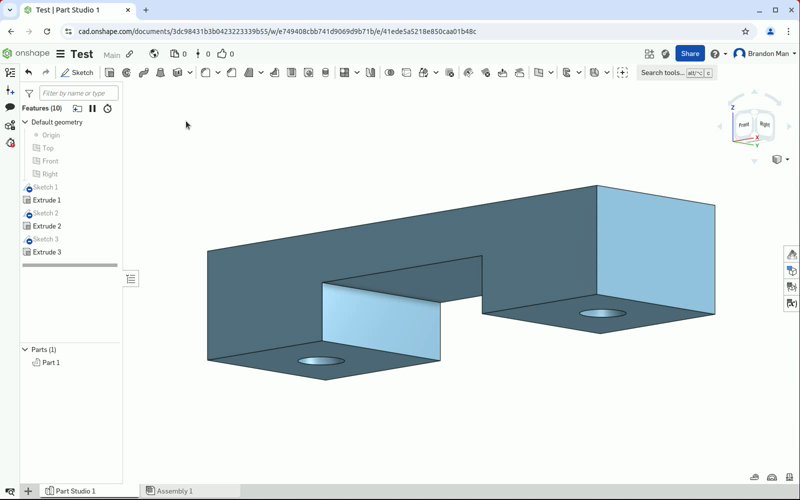
key(down, 3)
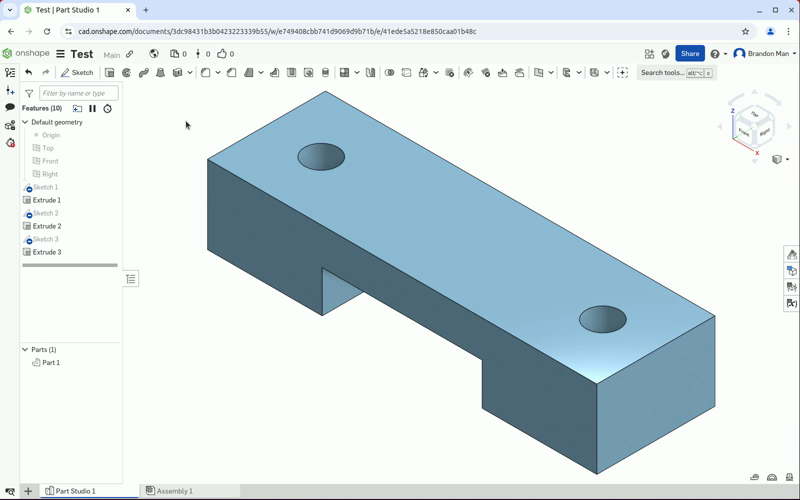
mouse_move(73, 189)
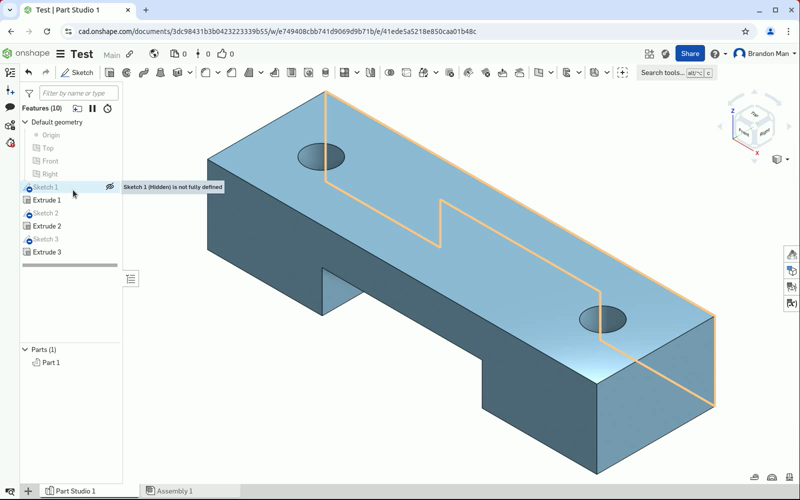
click(73, 189)